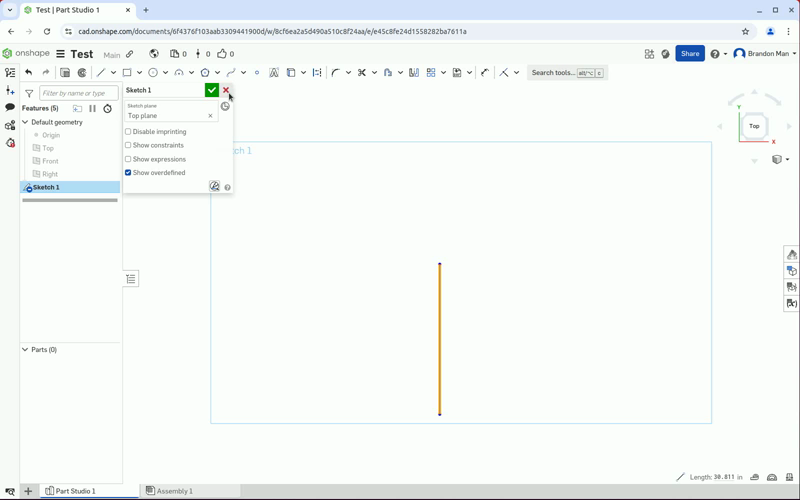
key(shift+h)
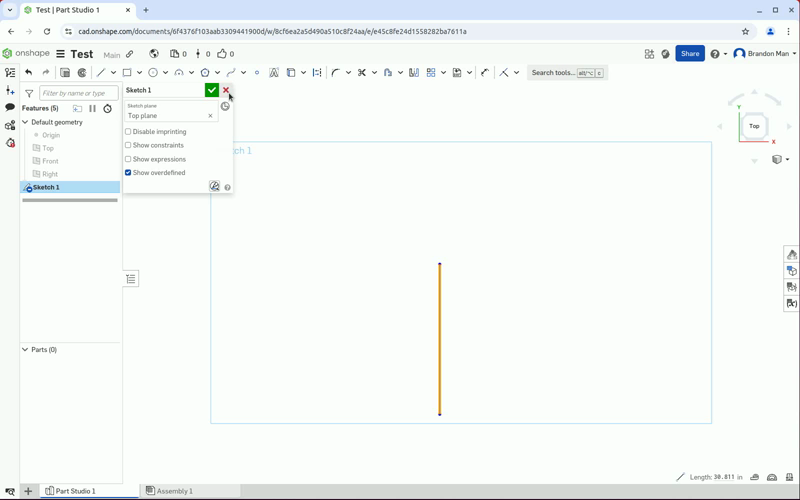
key(shift+s)
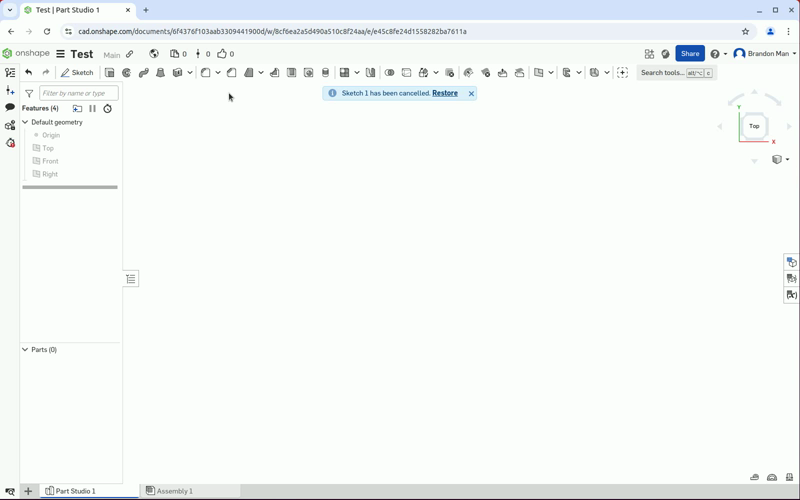
mouse_move(73, 150)
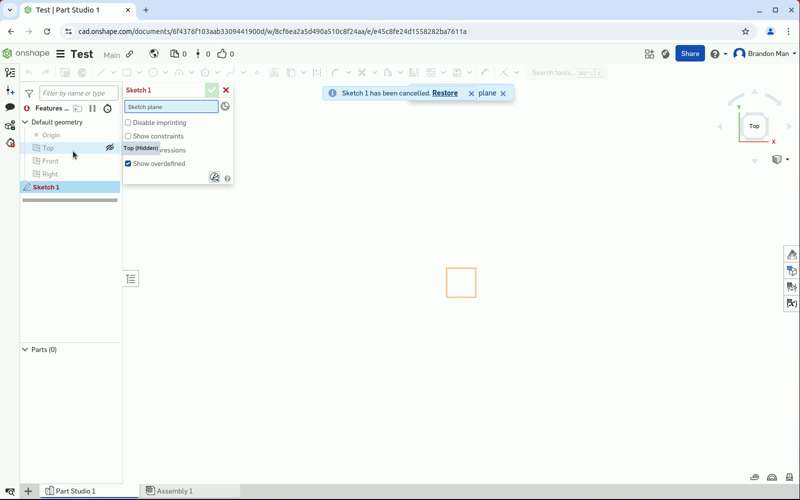
click(73, 150)
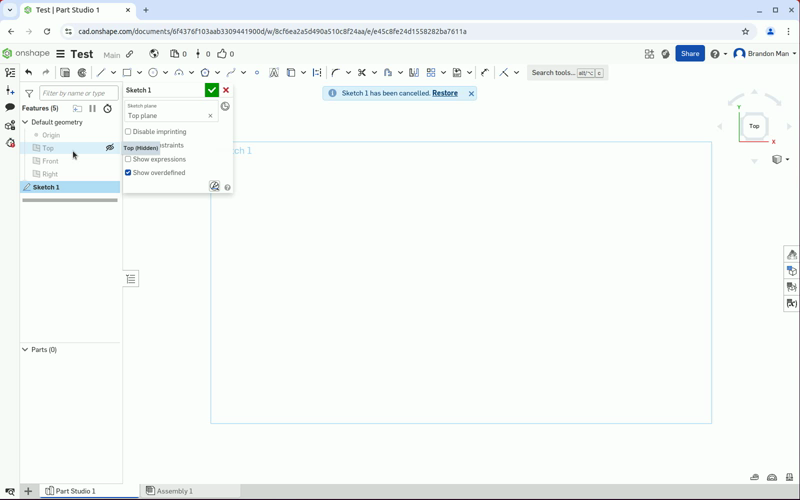
mouse_move(73, 352)
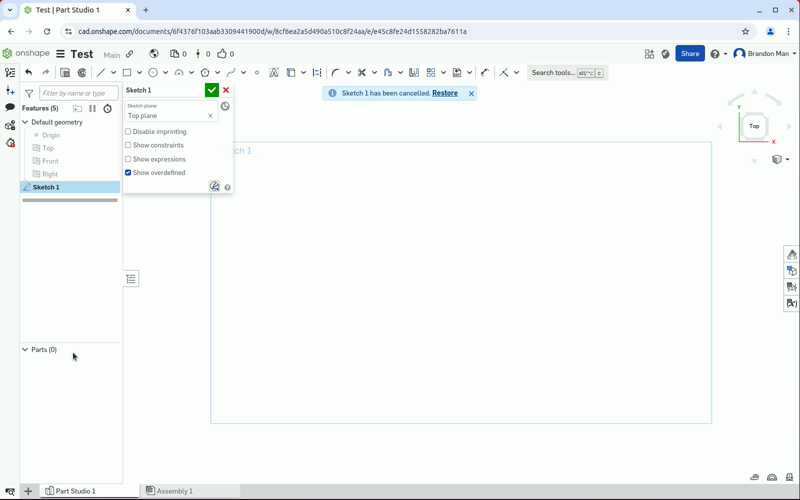
key(y)
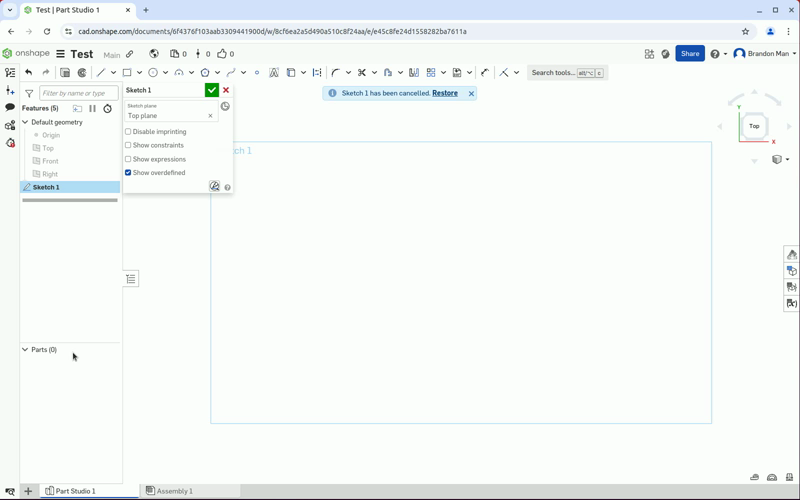
key(l)
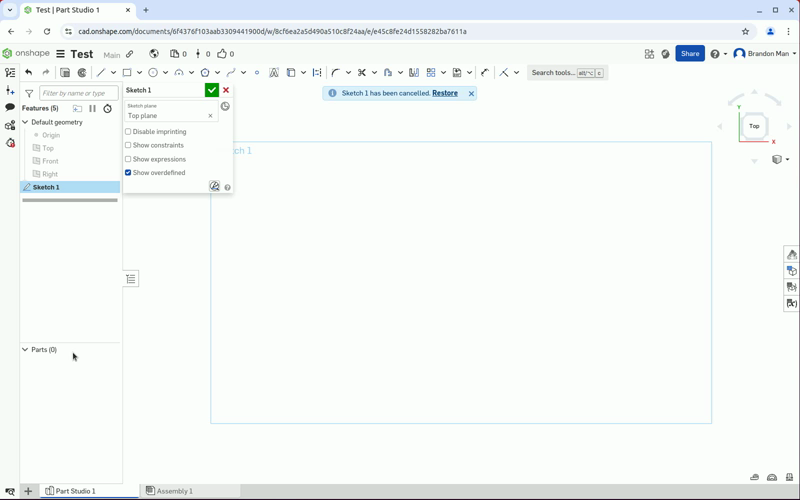
key_down(shift)
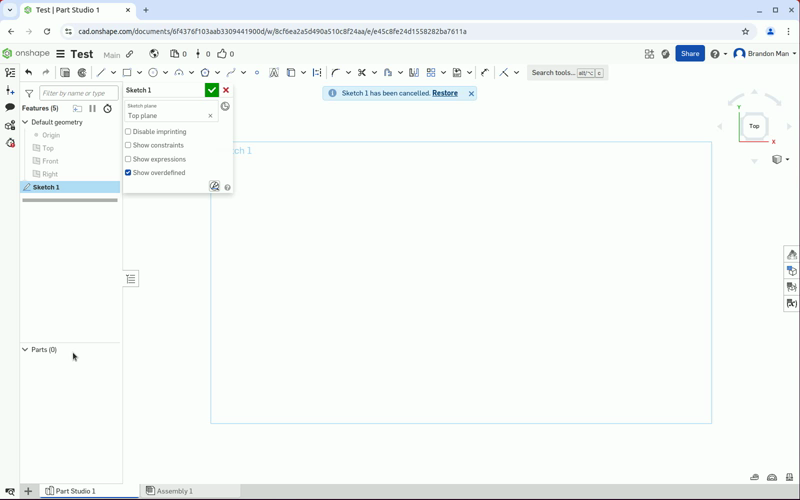
mouse_move(460, 282)
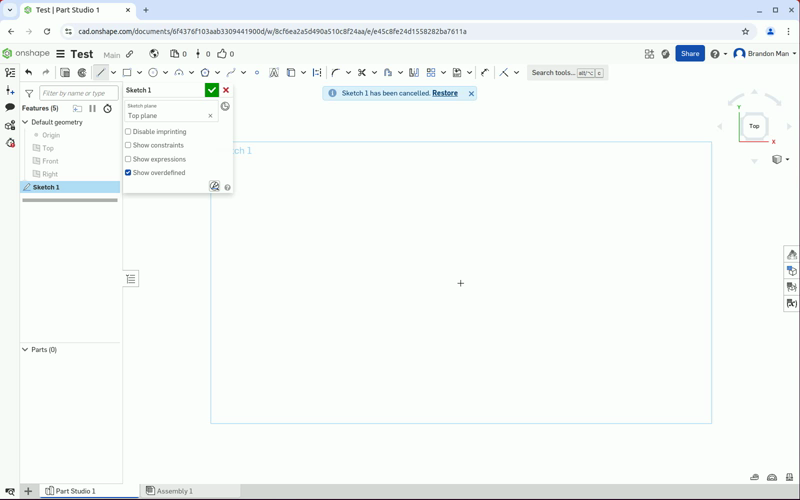
click(460, 282)
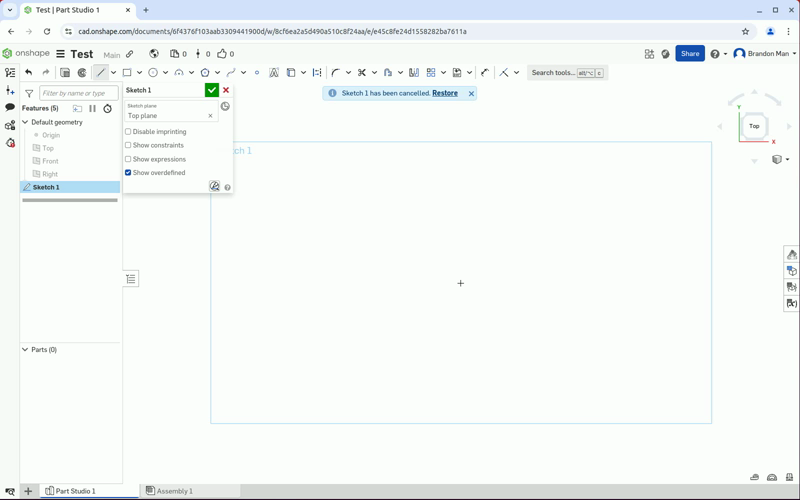
key_up(shift)
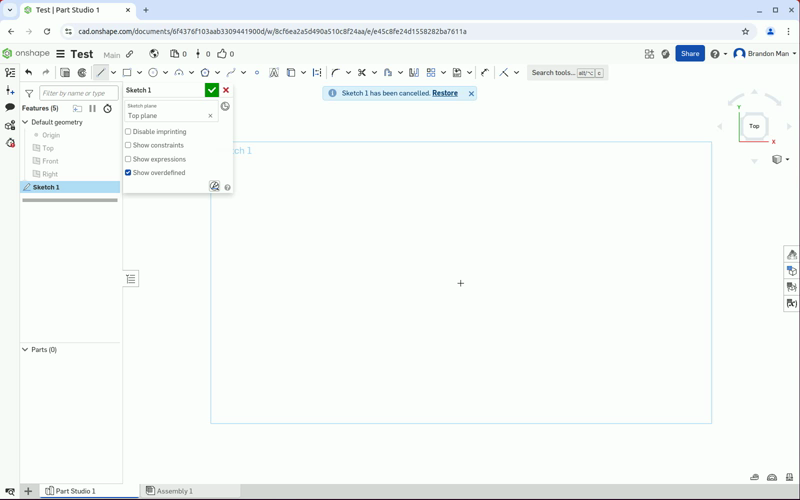
key_down(shift)
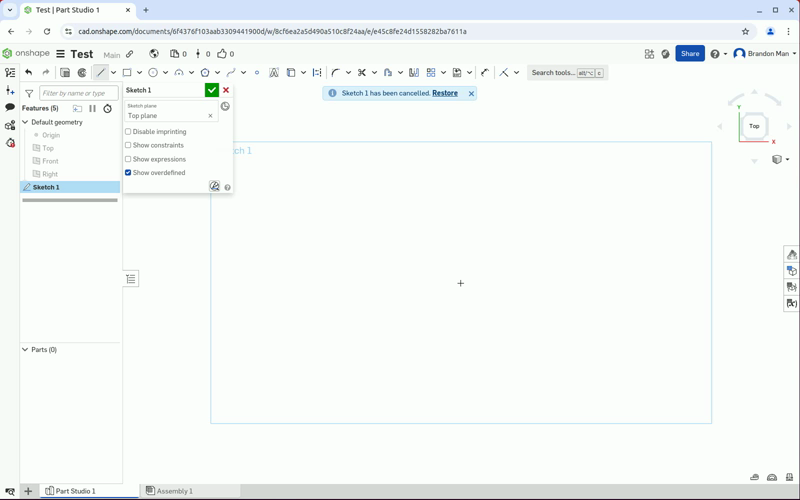
mouse_move(573, 282)
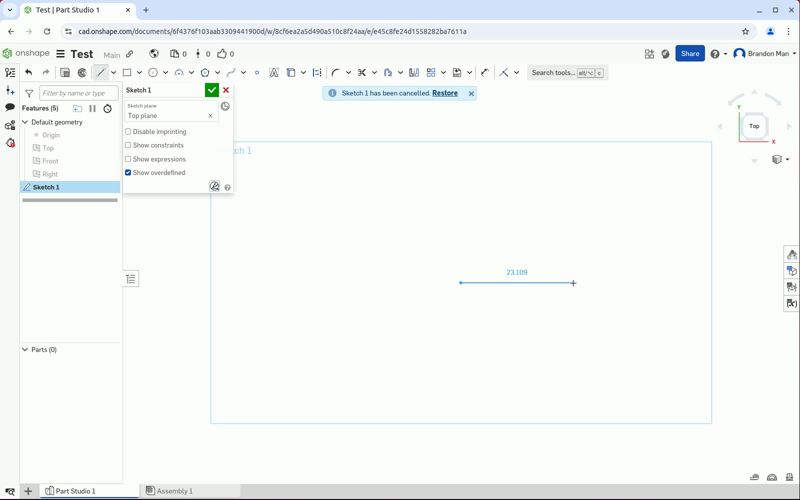
click(573, 282)
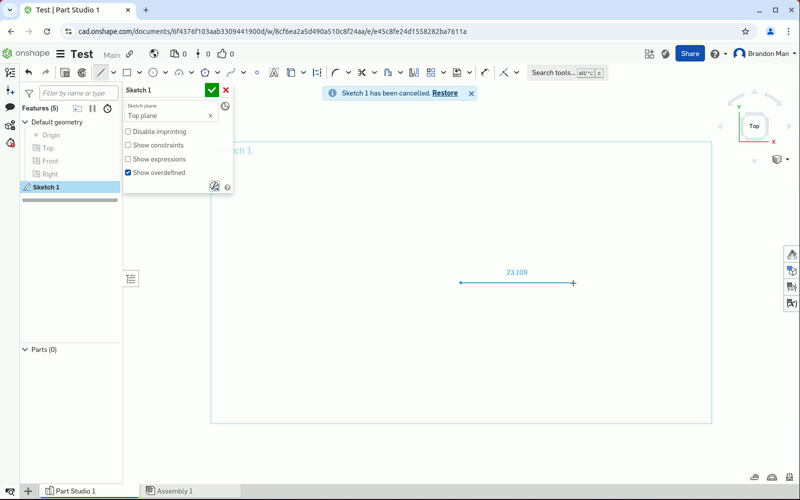
key_up(shift)
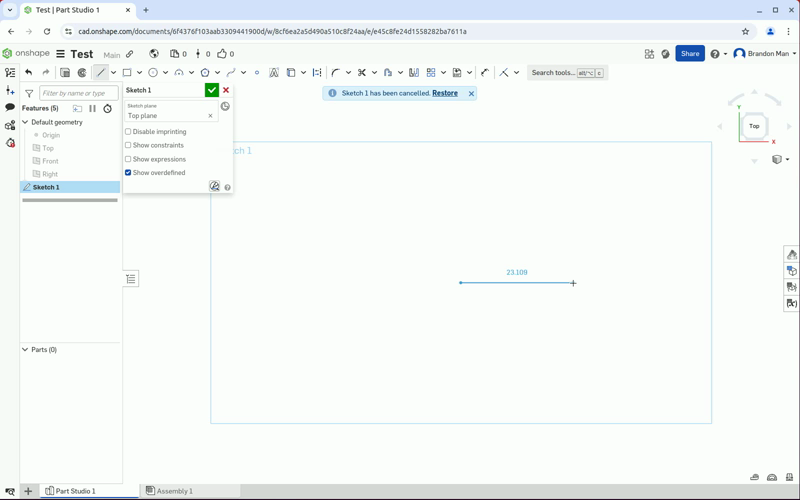
key_down(shift)
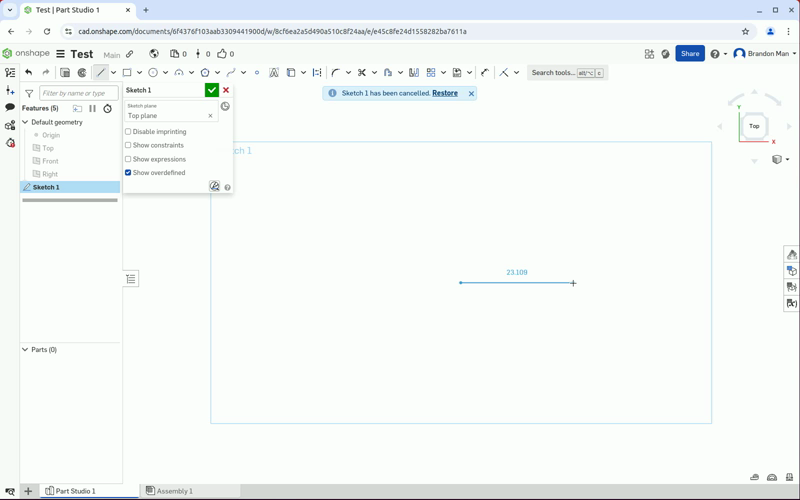
mouse_move(589, 282)
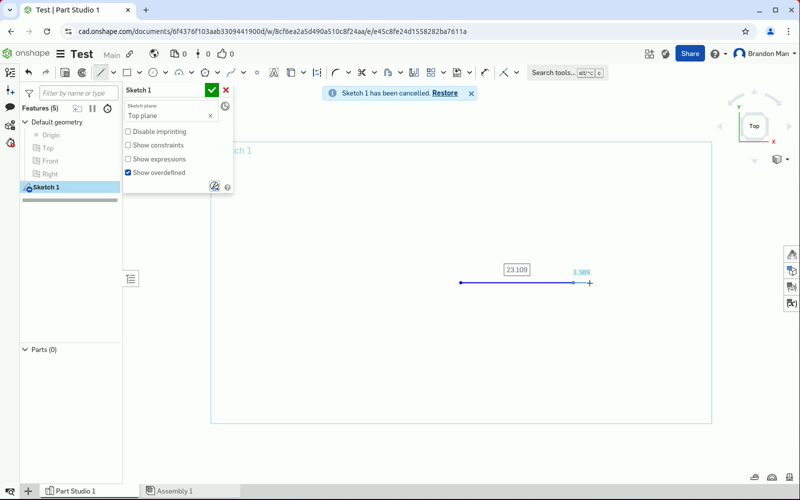
mouse_move(573, 245)
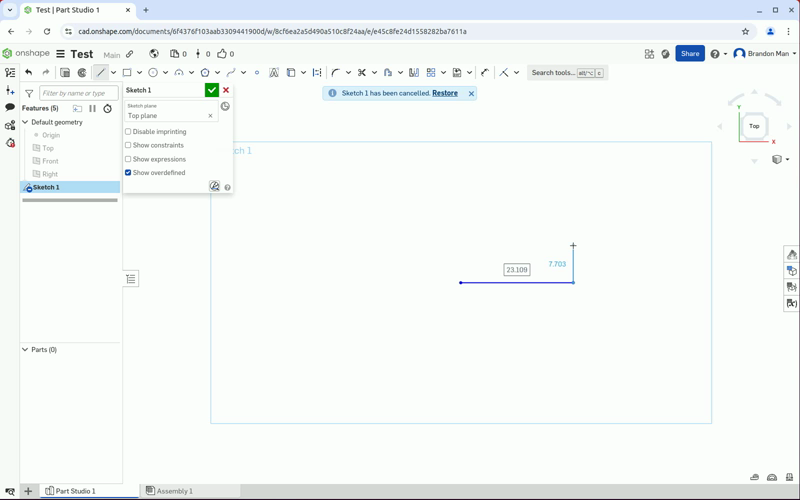
click(573, 245)
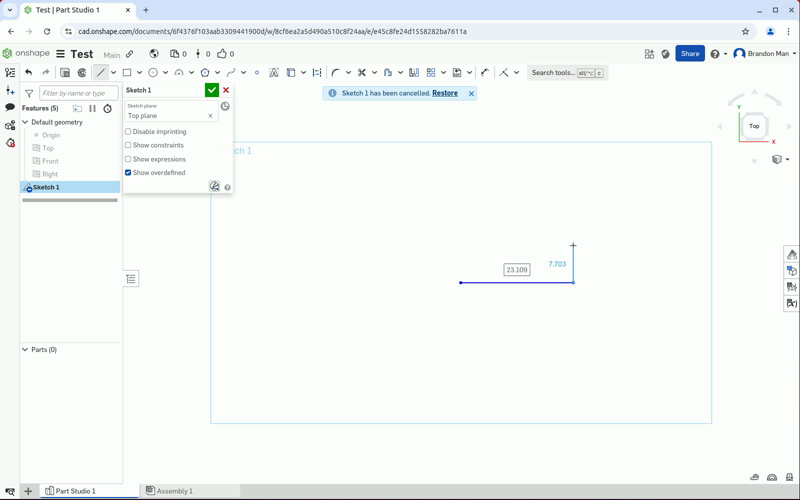
key_up(shift)
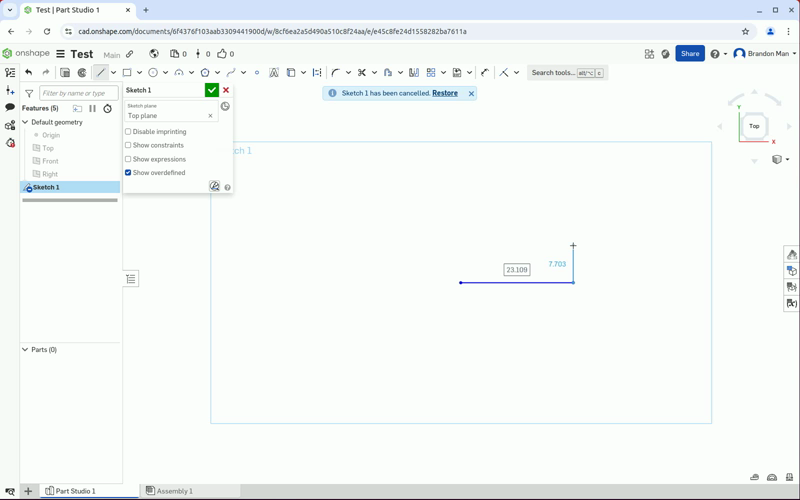
key_down(shift)
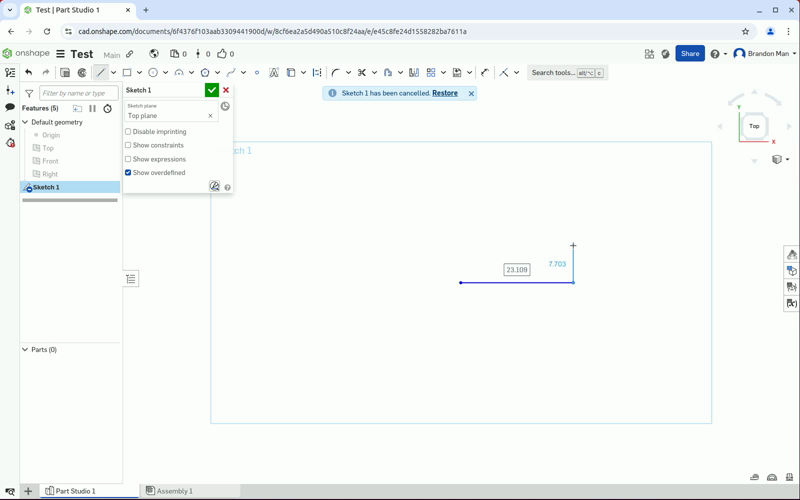
mouse_move(460, 245)
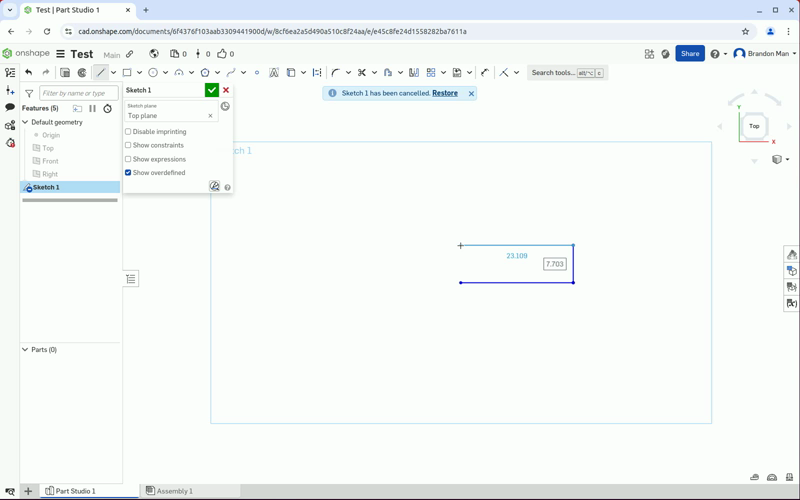
click(460, 245)
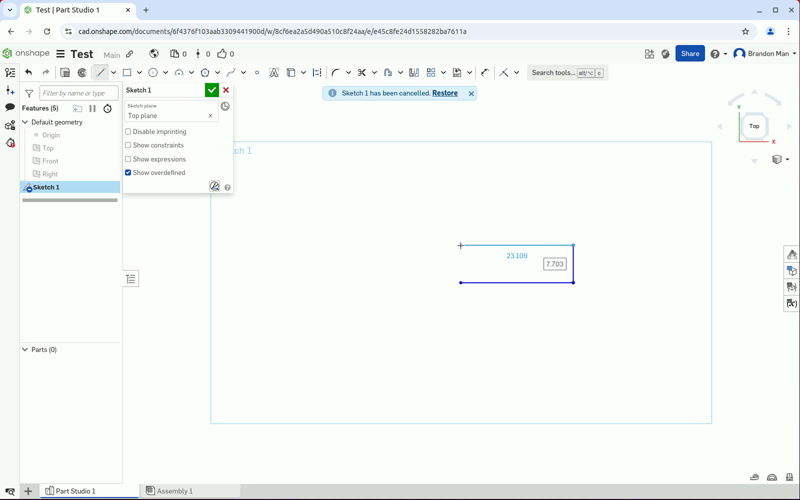
key_up(shift)
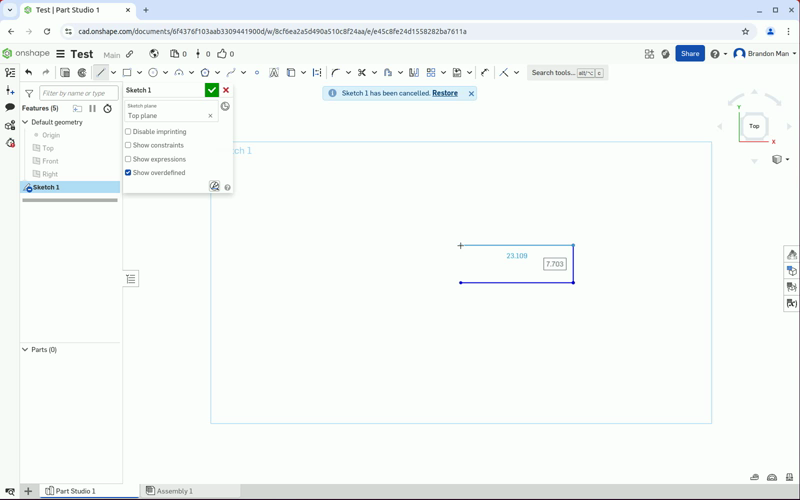
mouse_move(490, 245)
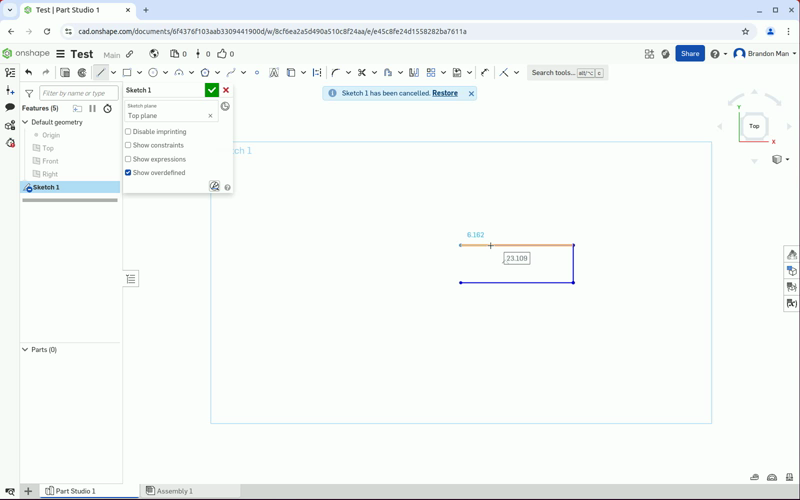
key_down(shift)
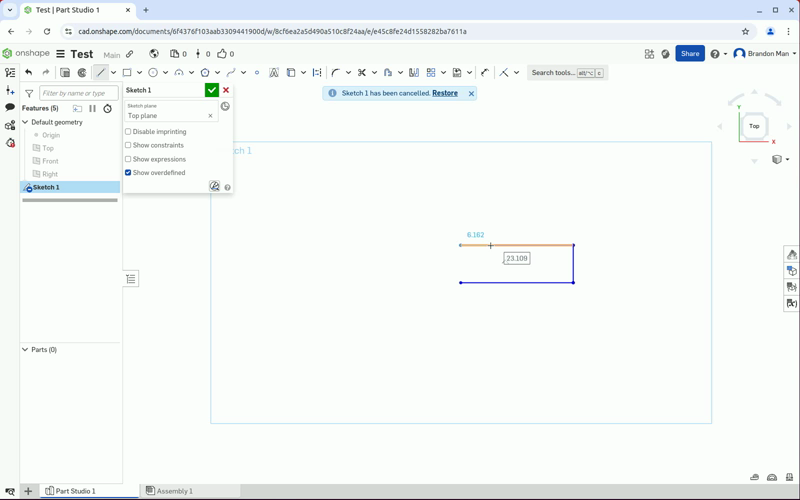
mouse_move(460, 282)
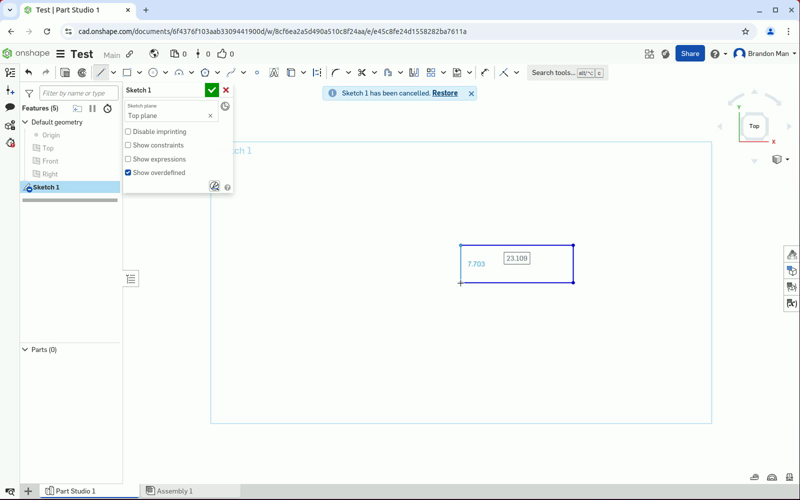
key_up(shift)
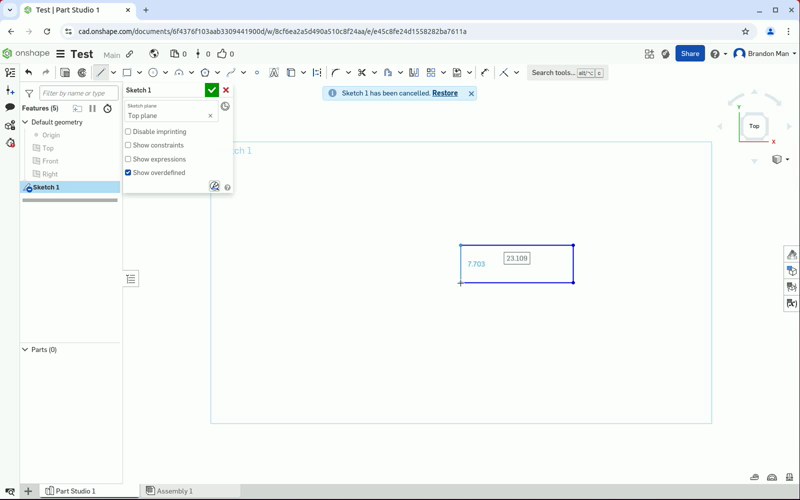
click(460, 282)
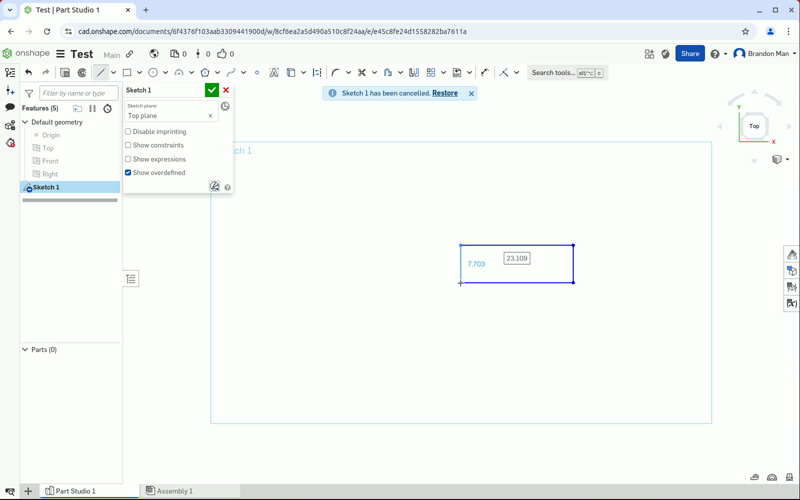
key(esc)
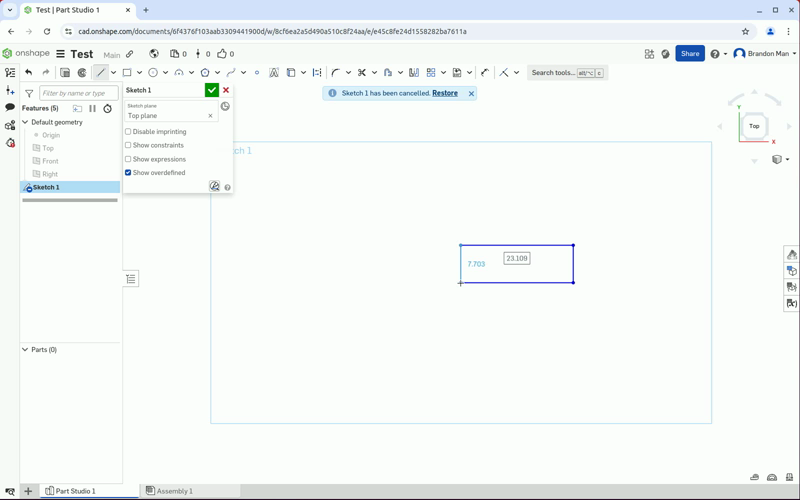
mouse_move(564, 266)
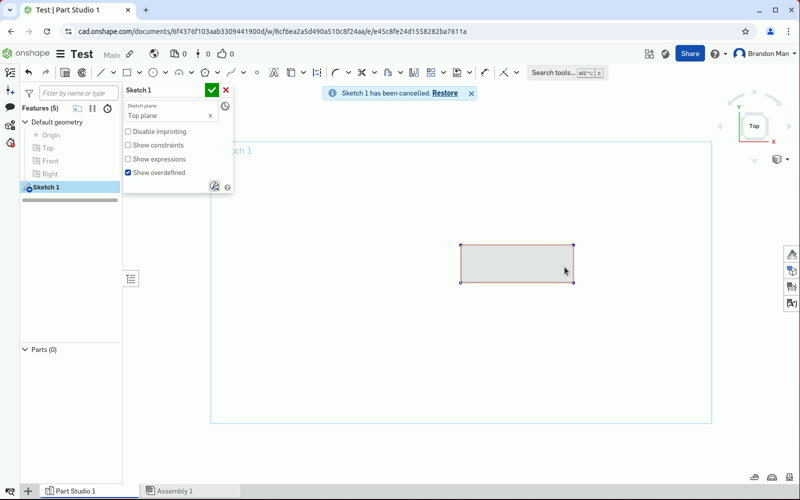
click(564, 266)
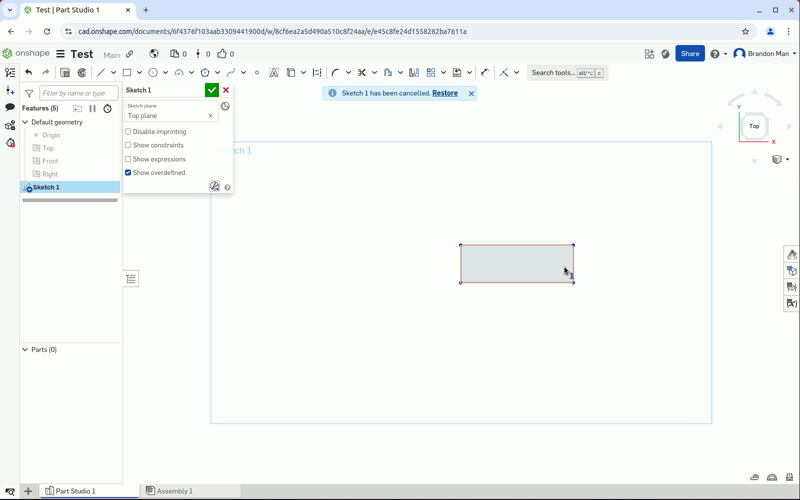
mouse_move(73, 352)
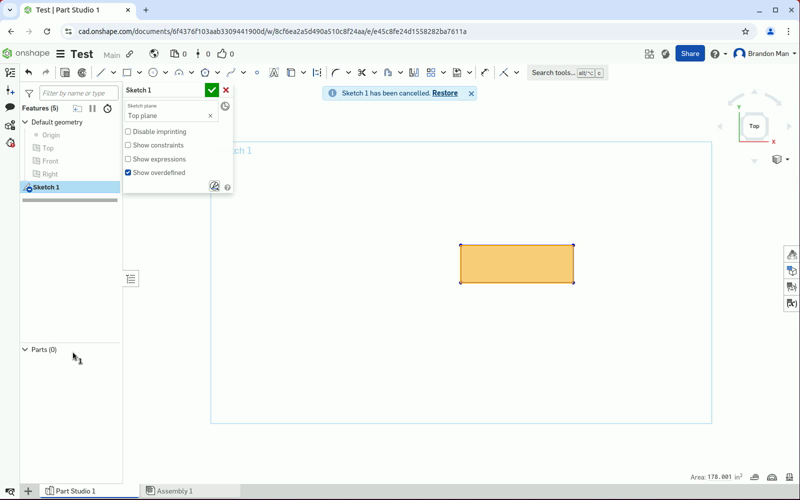
key(shift+y)
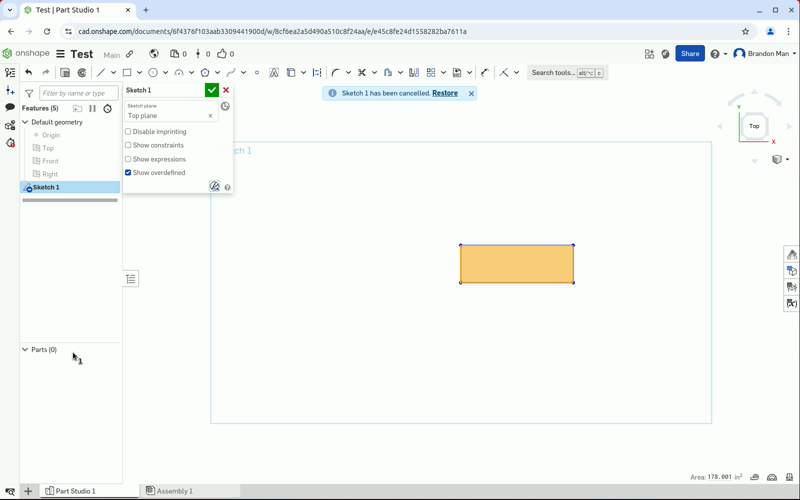
key(shift+e)
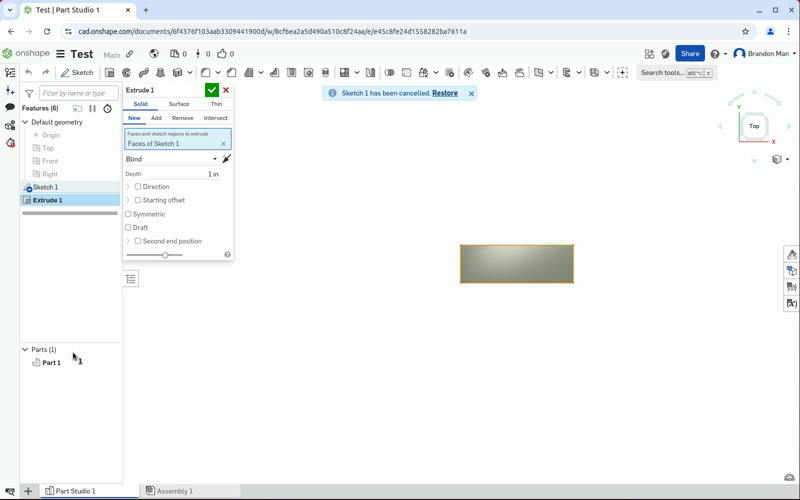
mouse_move(143, 106)
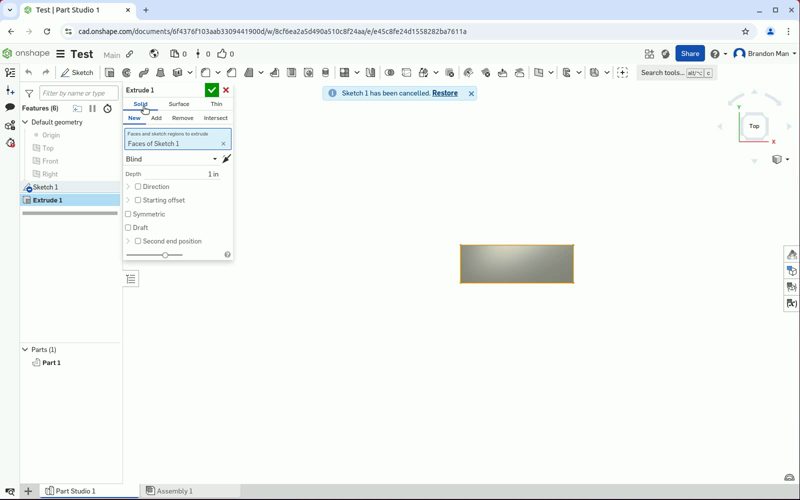
click(143, 106)
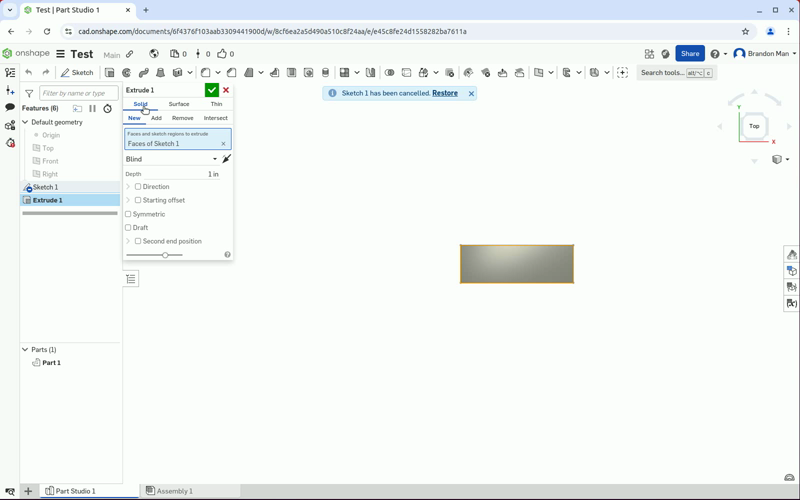
mouse_move(137, 120)
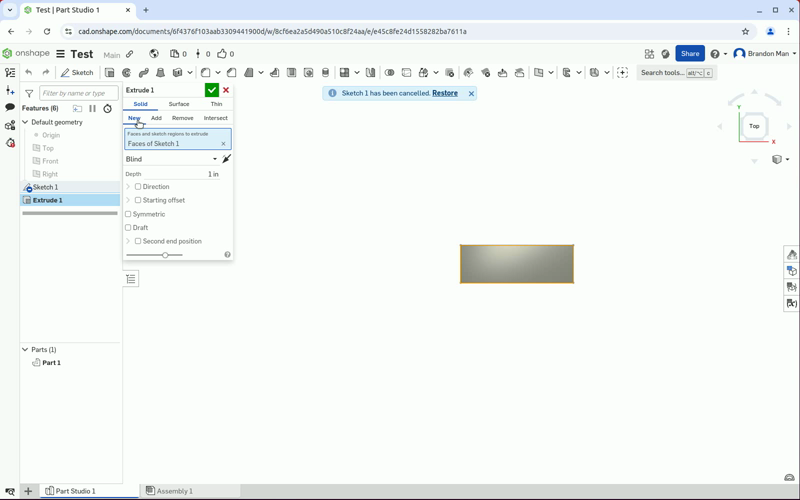
click(137, 120)
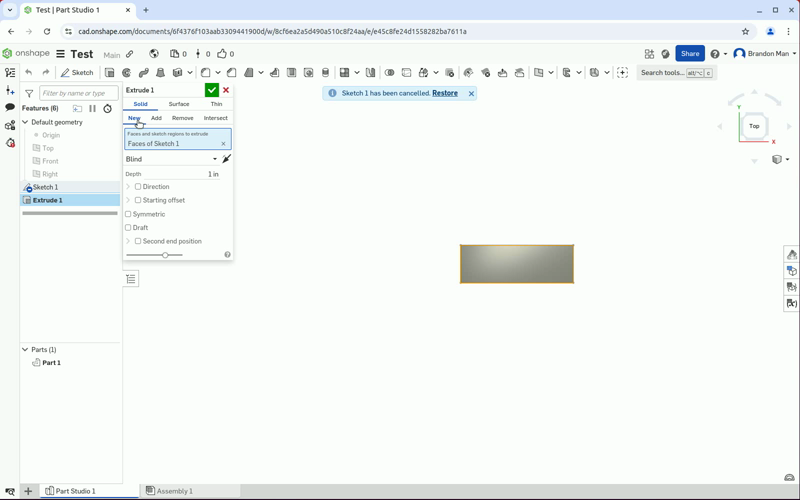
key(tab, 4)
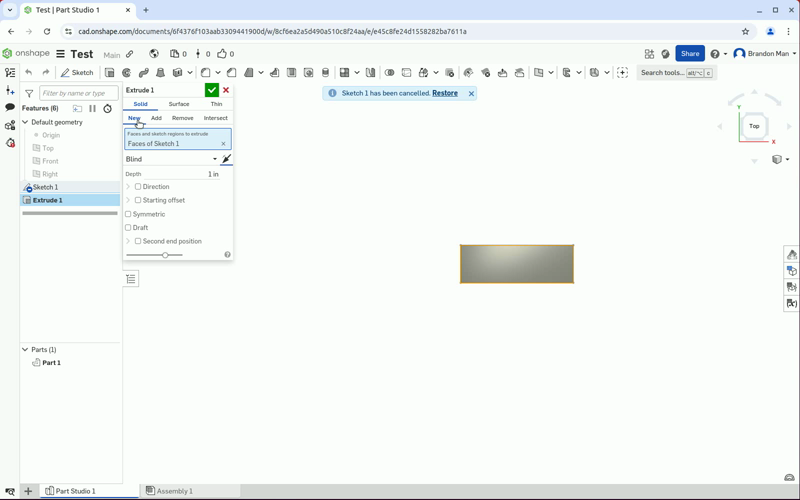
text(20.46)
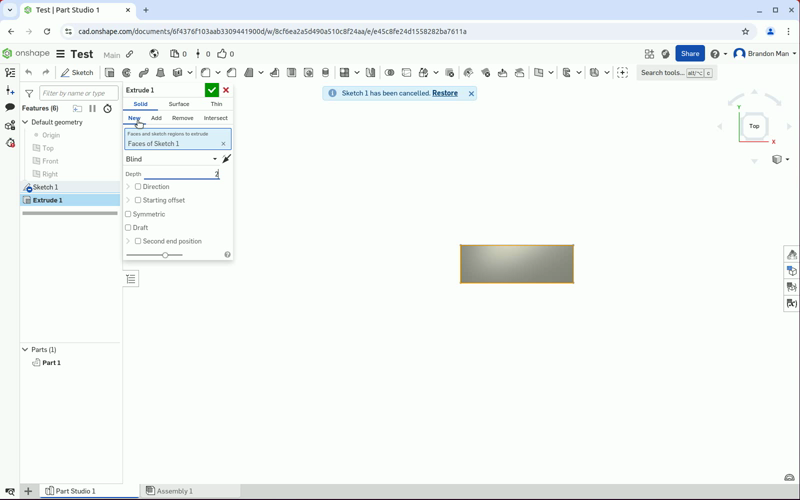
key(enter)
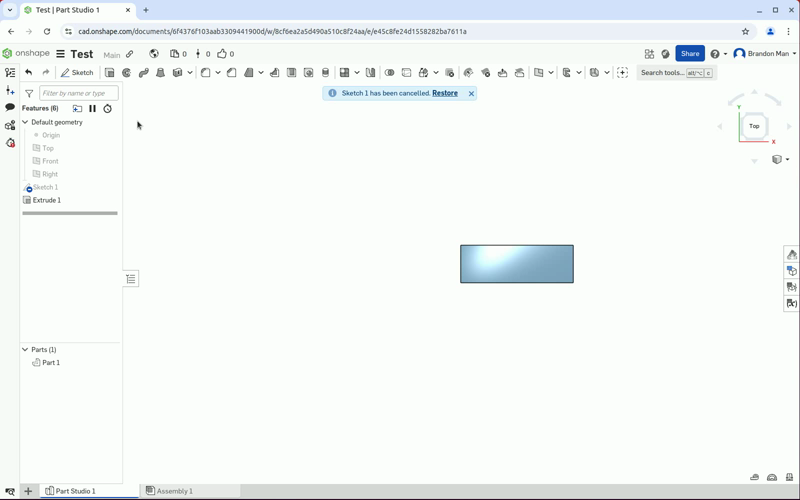
key(shift+h)
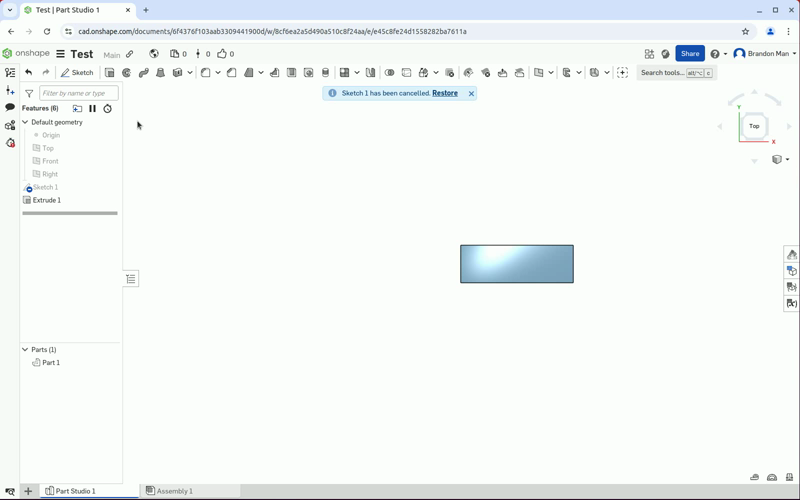
key(shift+h)
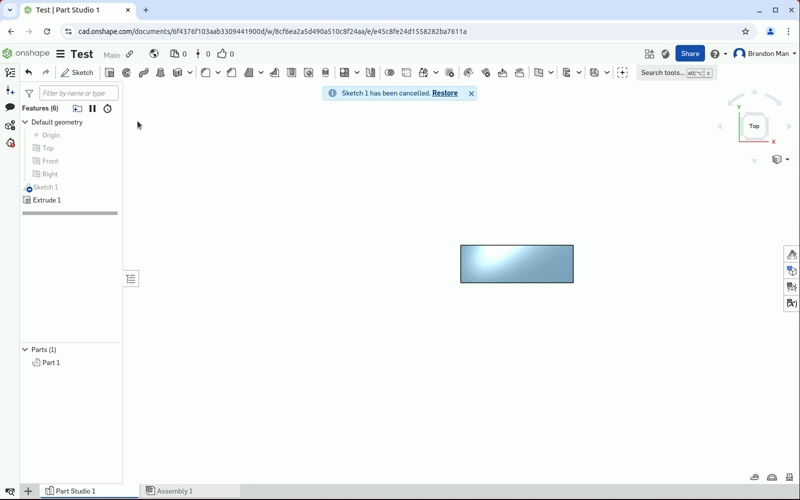
mouse_move(73, 189)
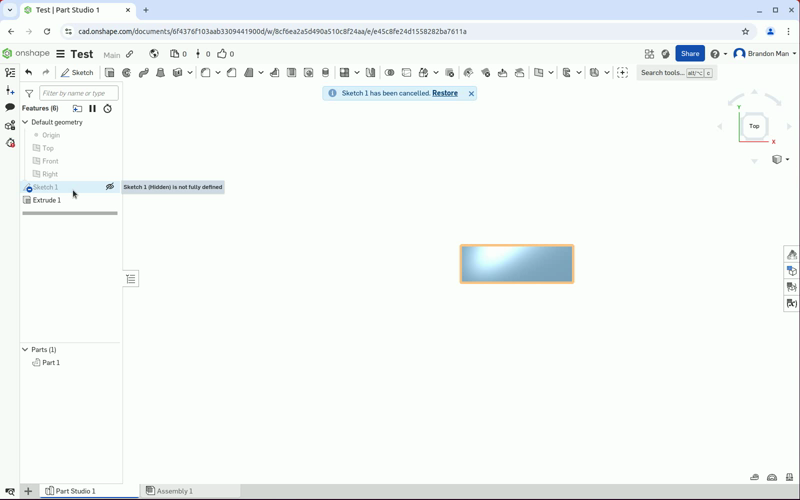
click(73, 189)
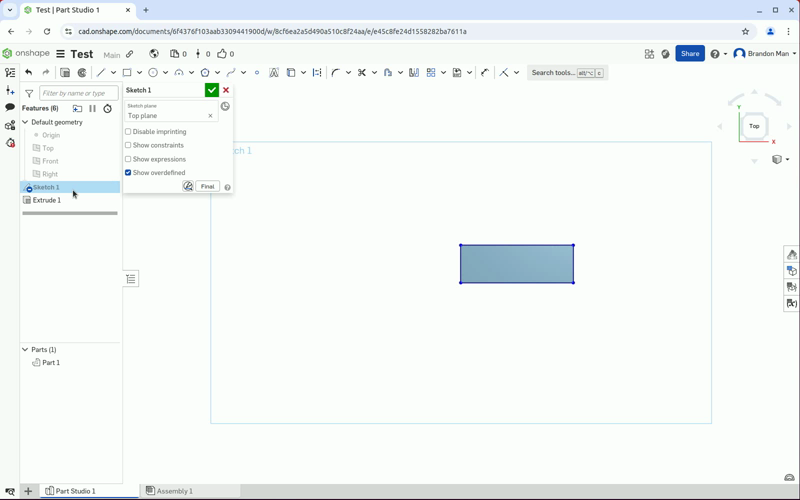
mouse_move(229, 92)
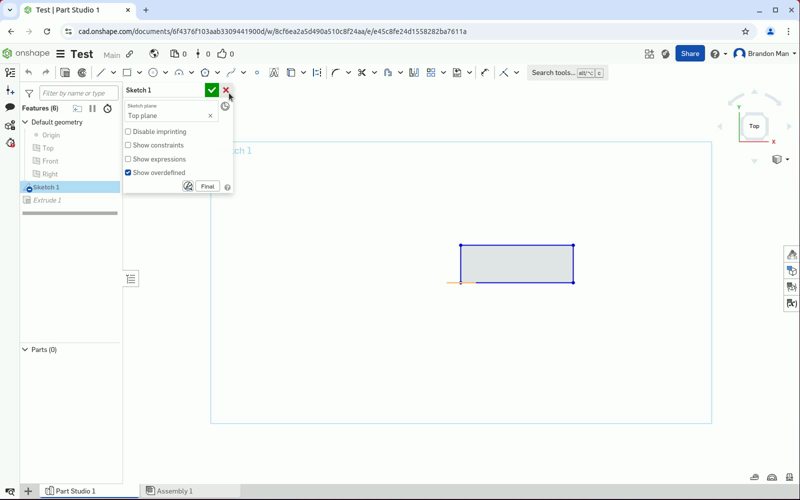
click(229, 92)
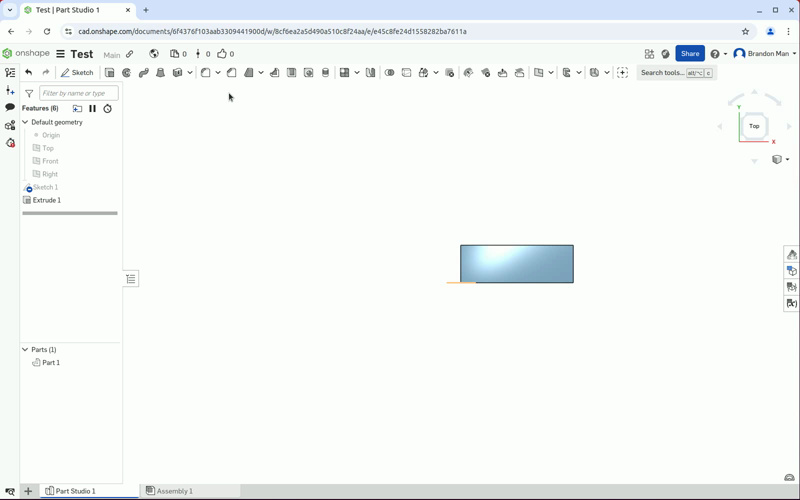
mouse_move(73, 352)
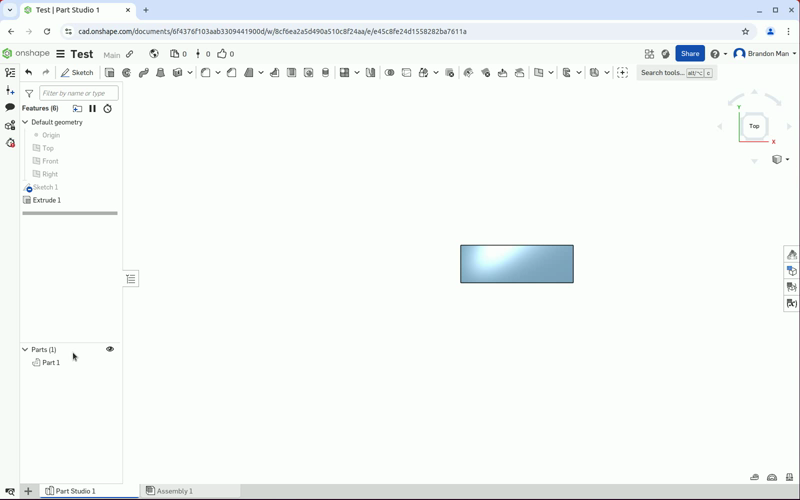
key(y)
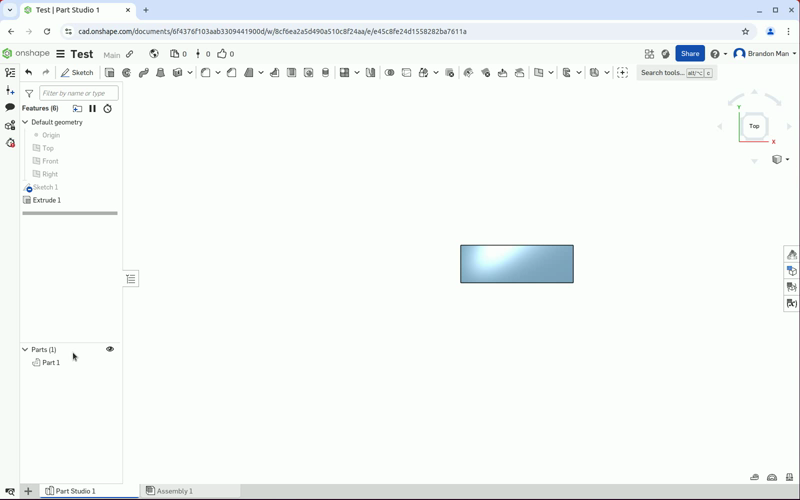
key(shift+p)
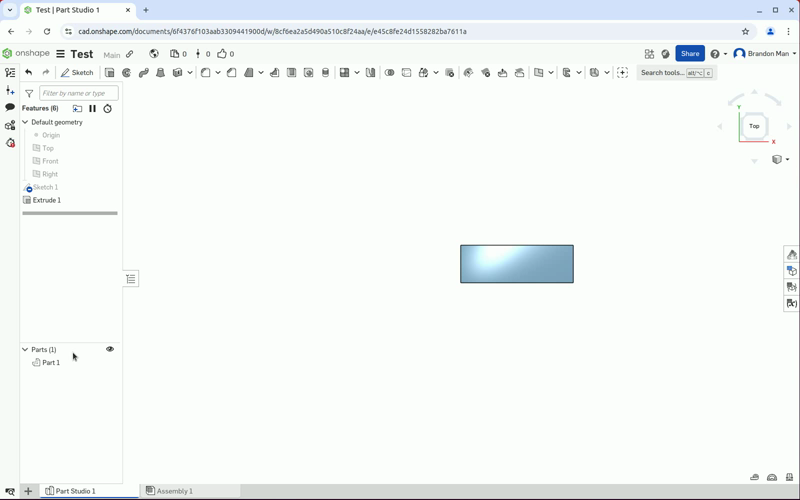
key(space)
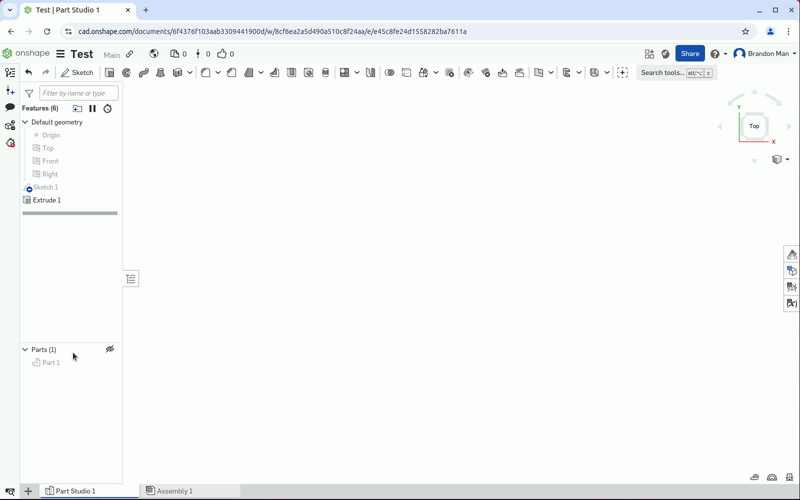
key_down(shift)
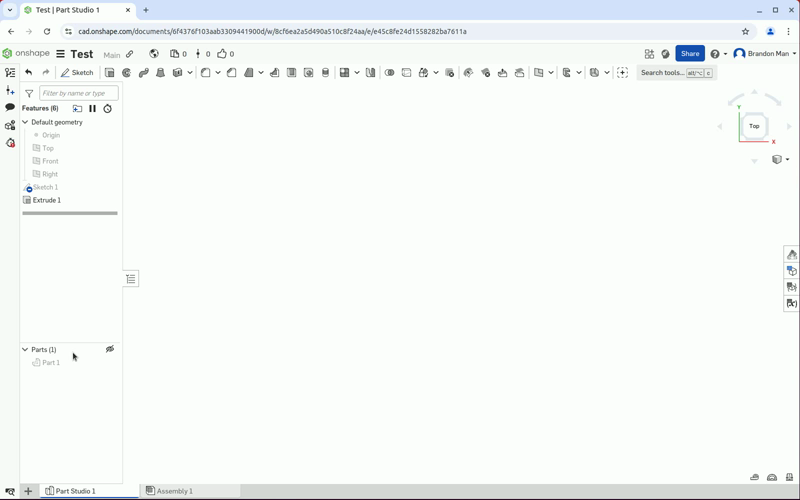
key(up)
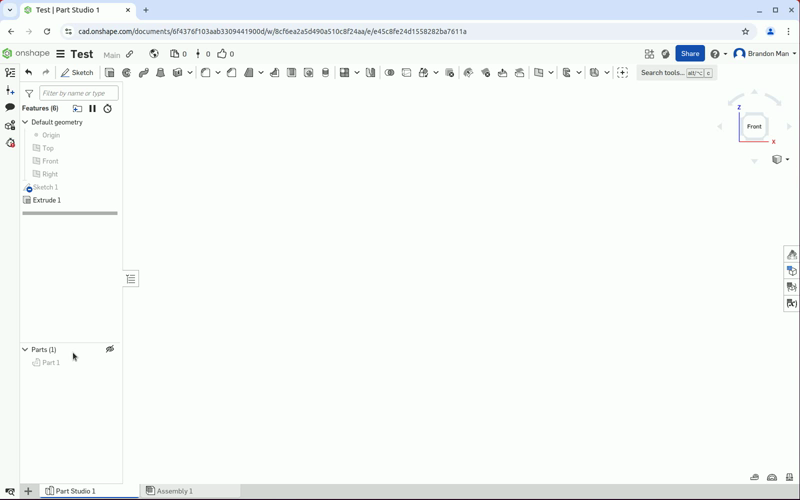
key_up(shift)
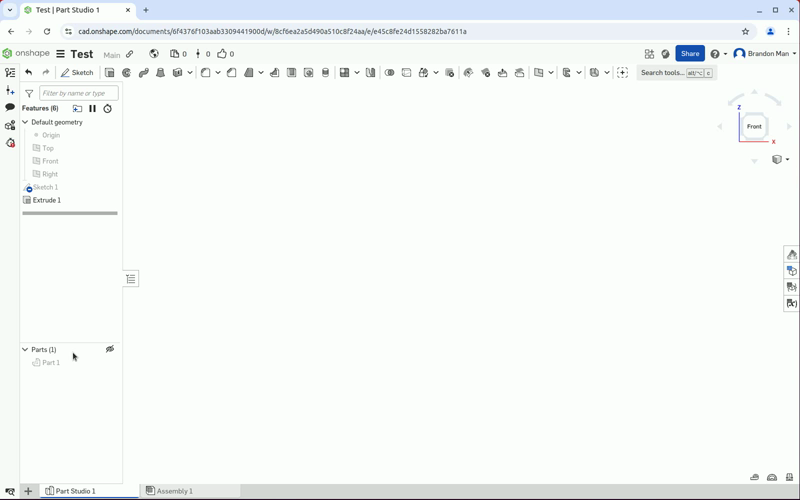
mouse_move(73, 352)
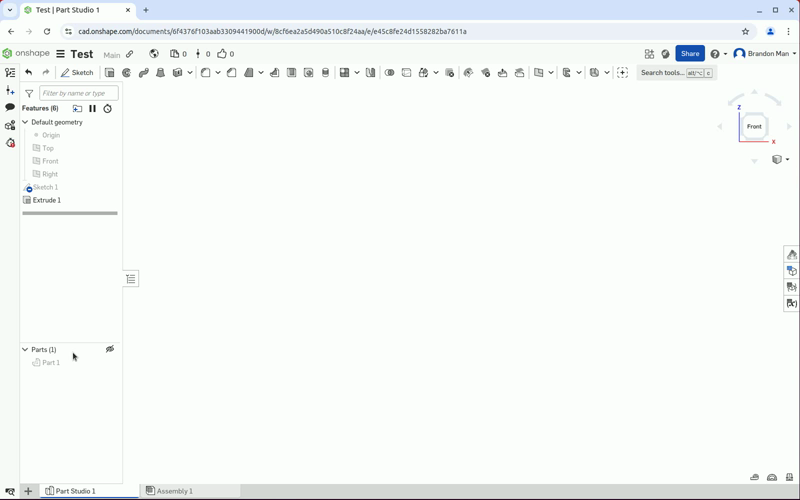
key(shift+y)
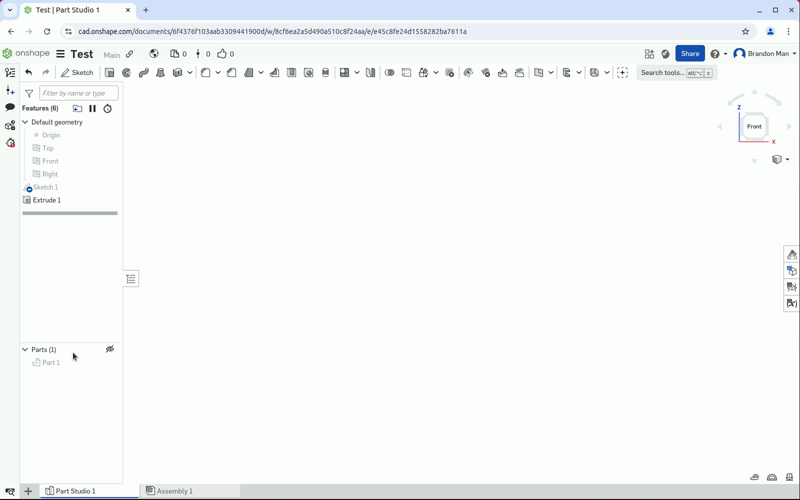
key(shift+s)
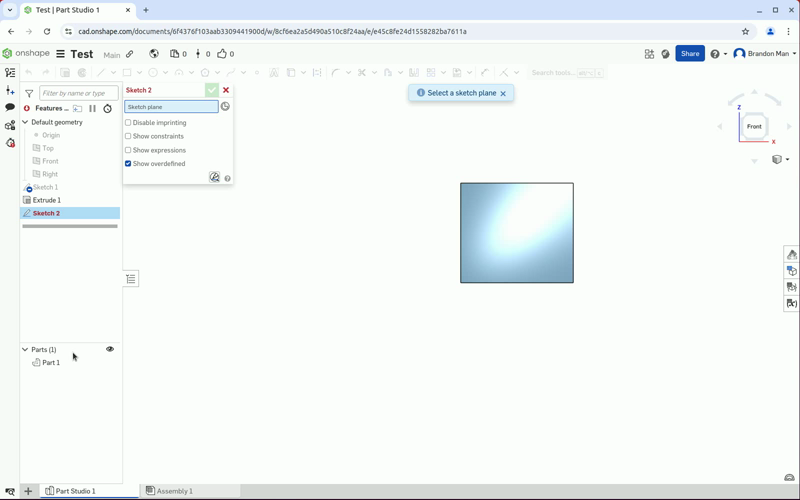
mouse_move(73, 163)
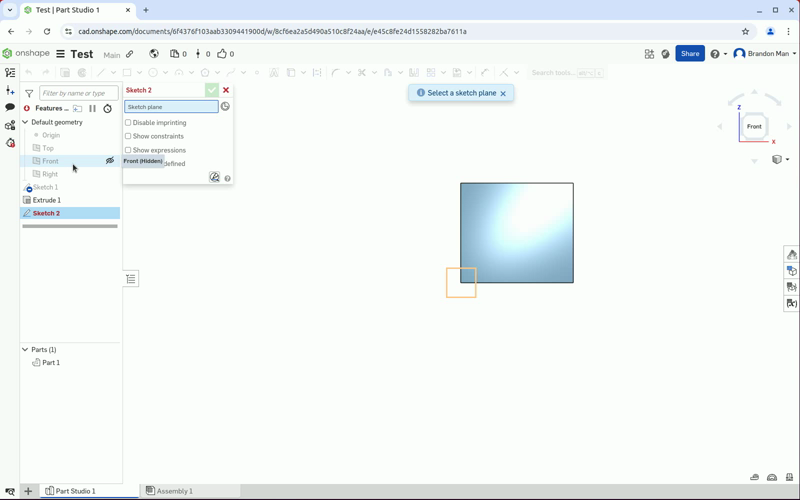
click(73, 163)
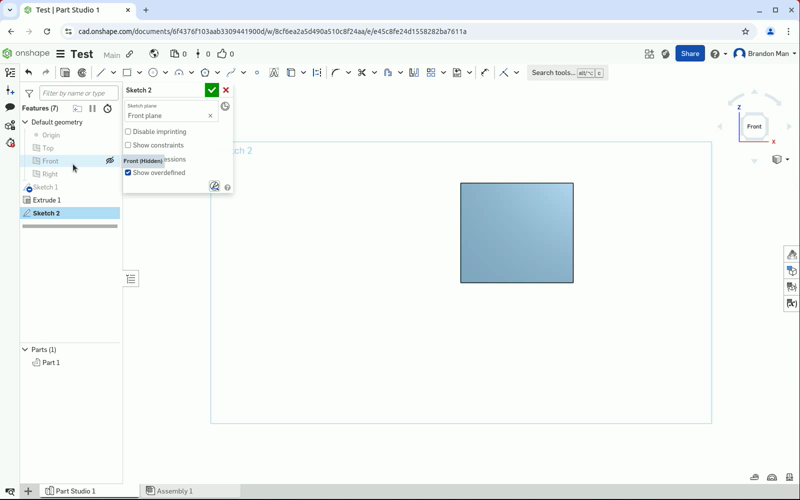
mouse_move(73, 352)
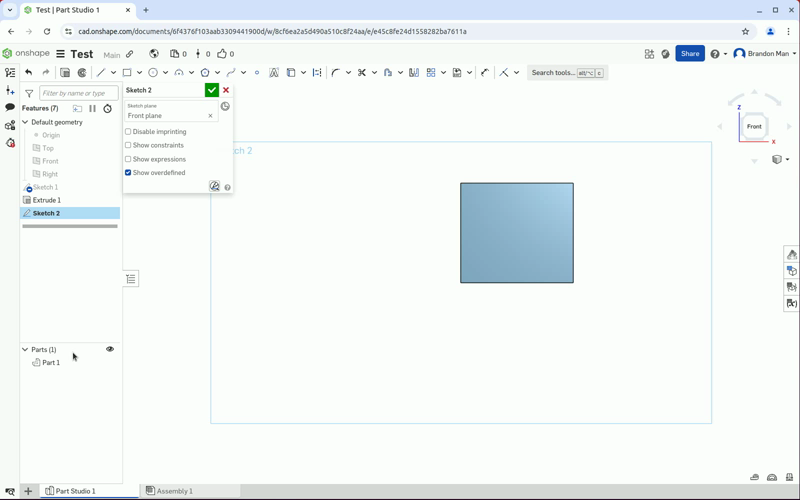
key(y)
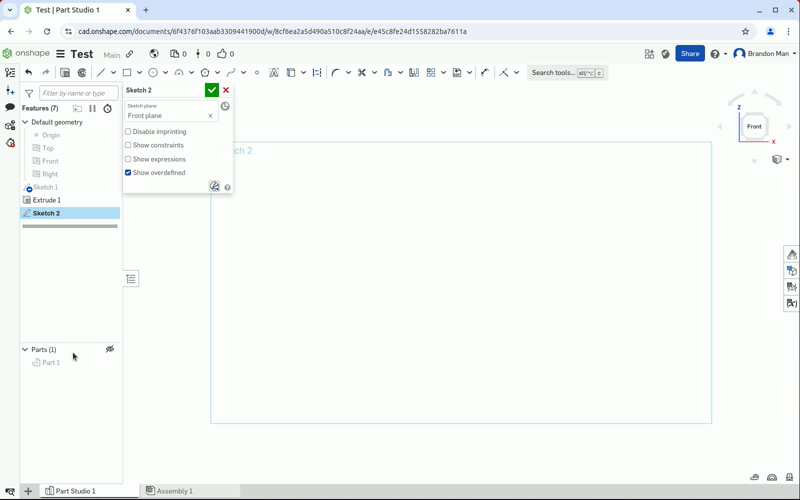
key(l)
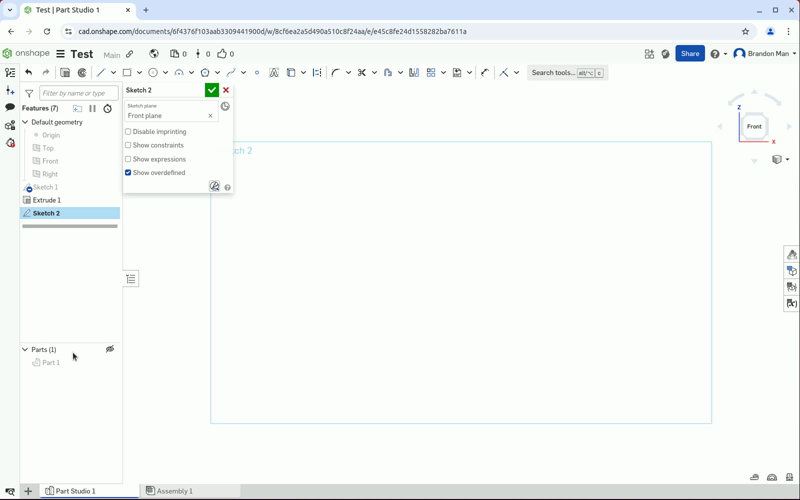
key_down(shift)
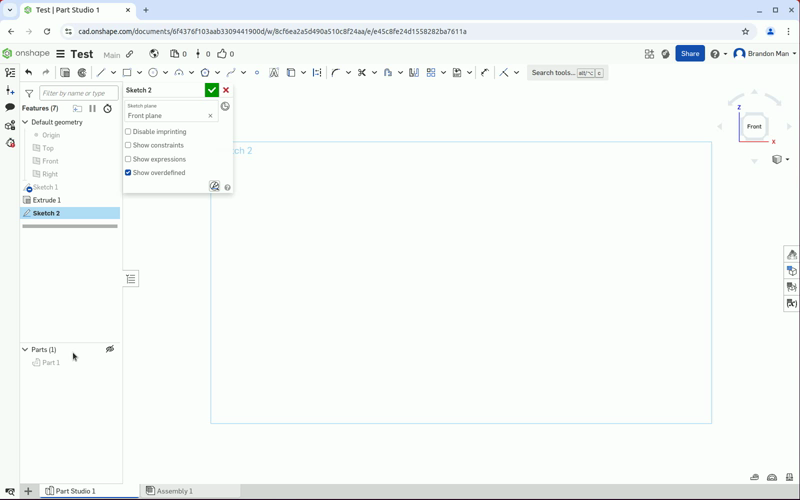
mouse_move(463, 280)
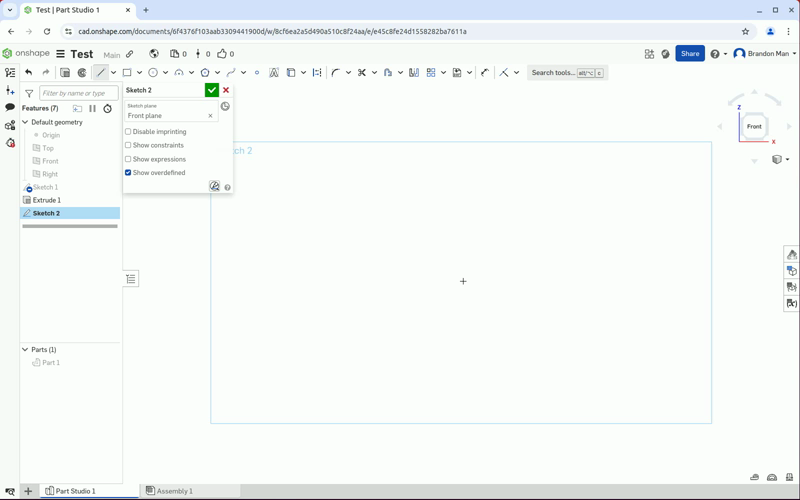
click(463, 280)
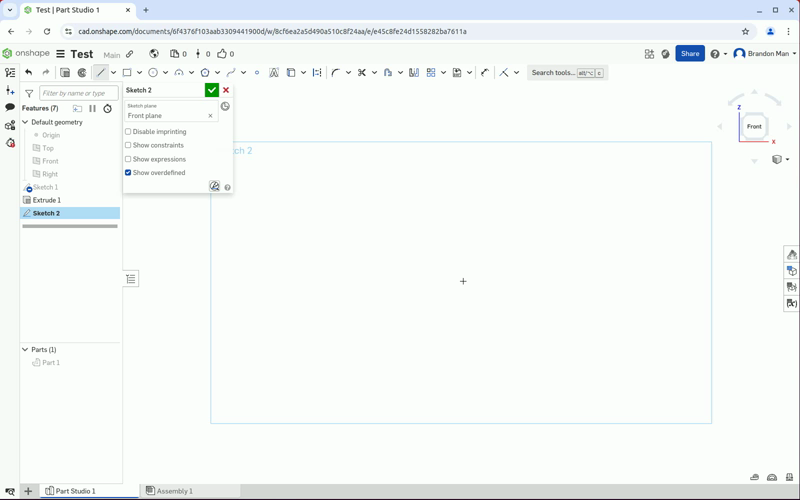
key_up(shift)
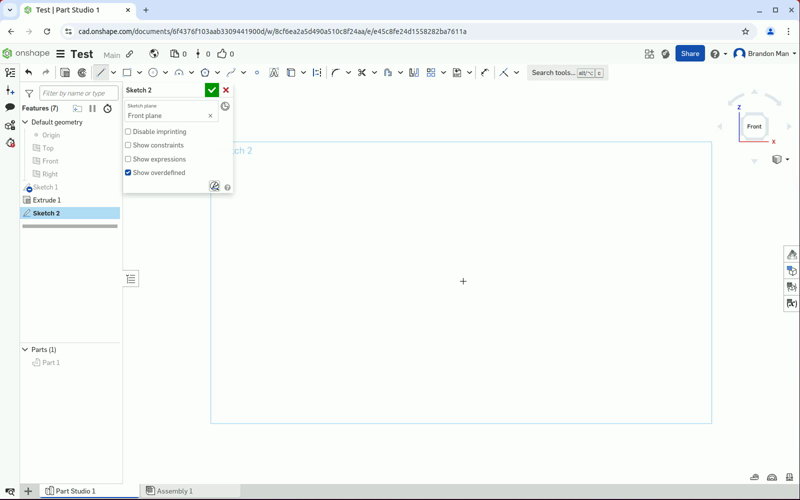
key_down(shift)
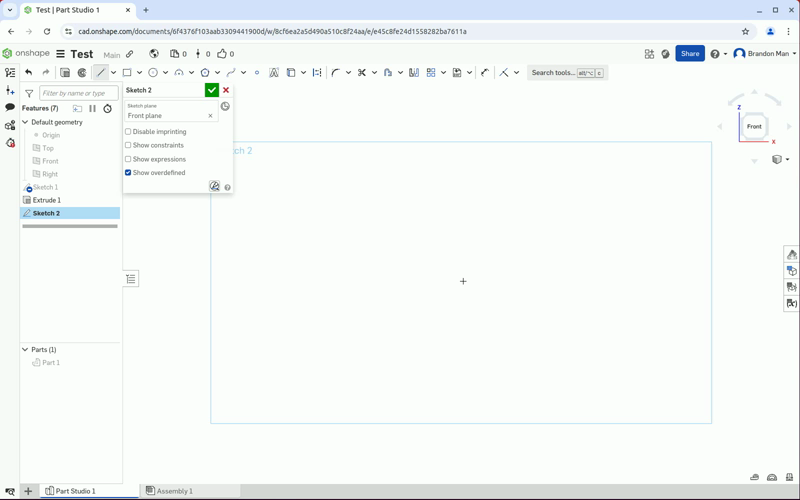
mouse_move(570, 280)
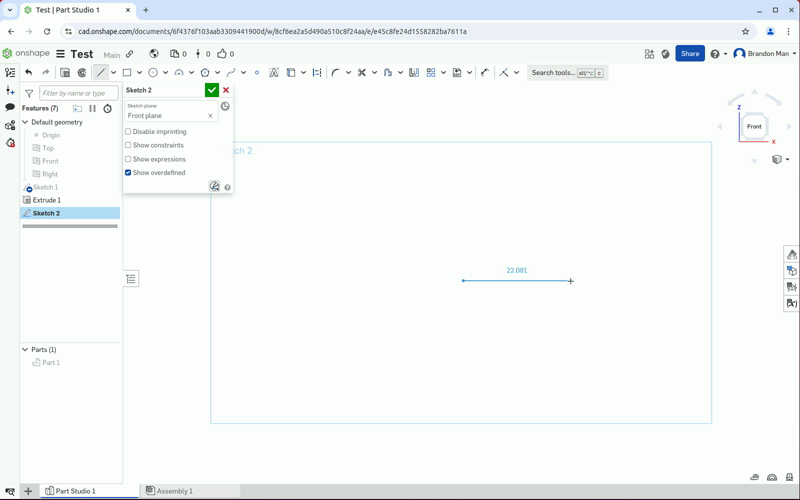
click(570, 280)
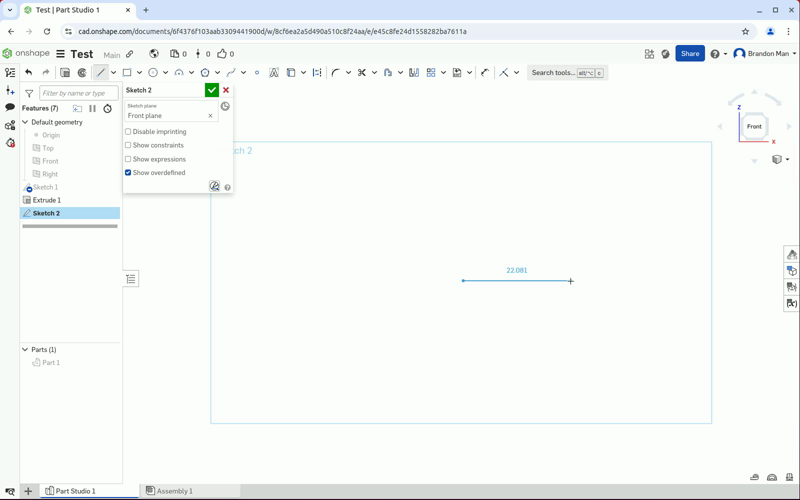
key_up(shift)
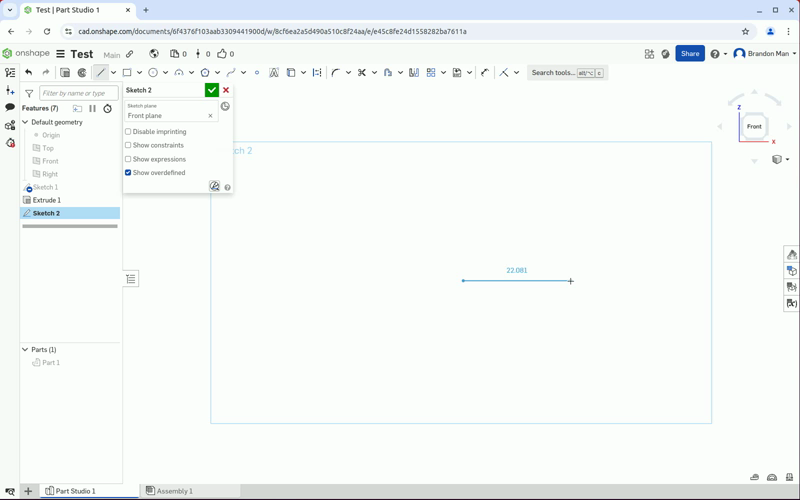
key_down(shift)
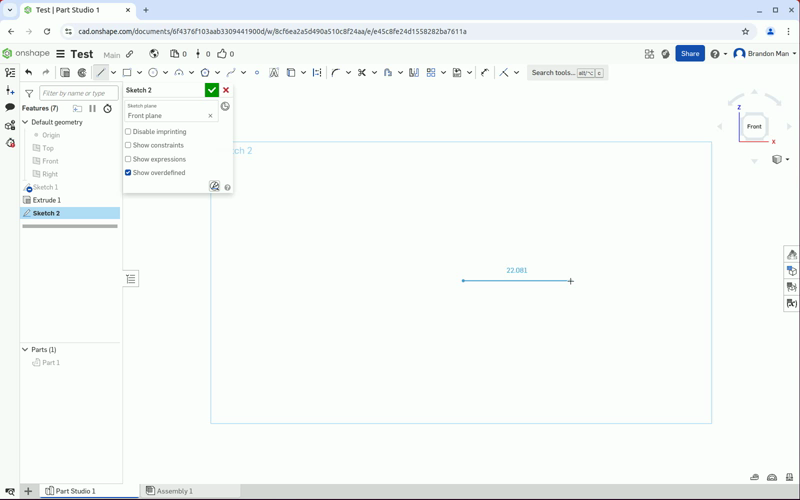
mouse_move(570, 185)
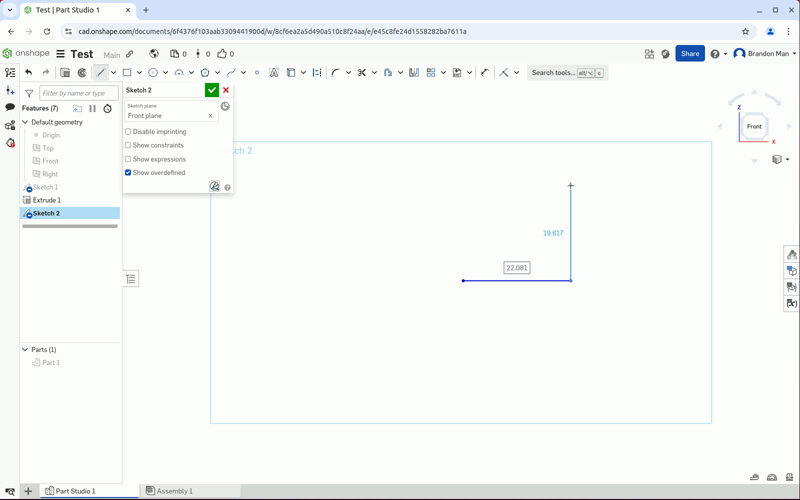
click(570, 185)
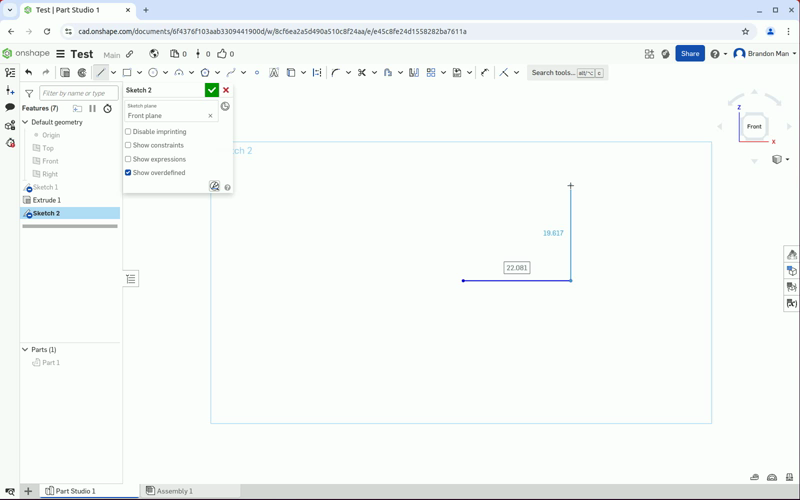
key_up(shift)
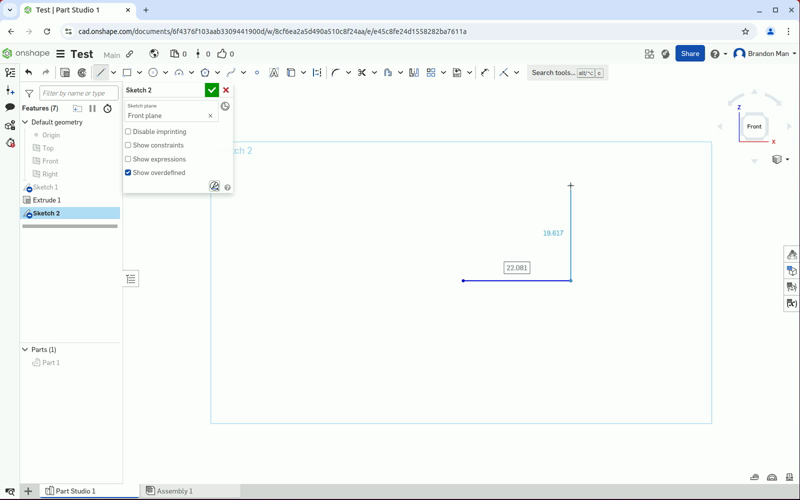
key_down(shift)
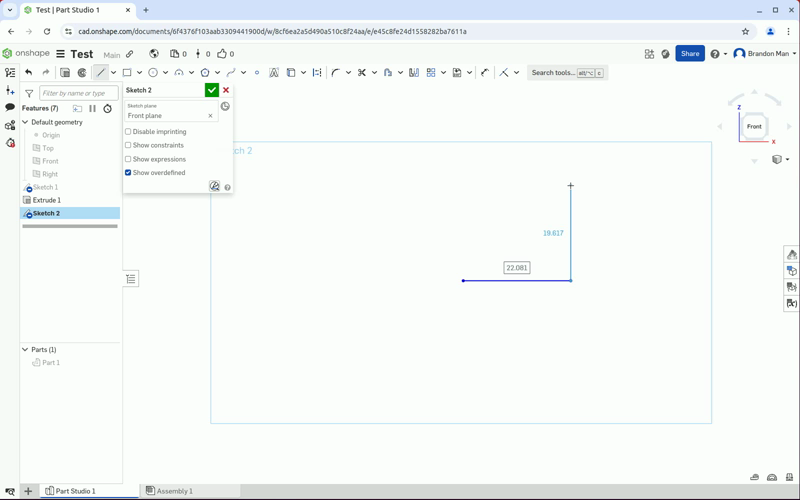
mouse_move(463, 185)
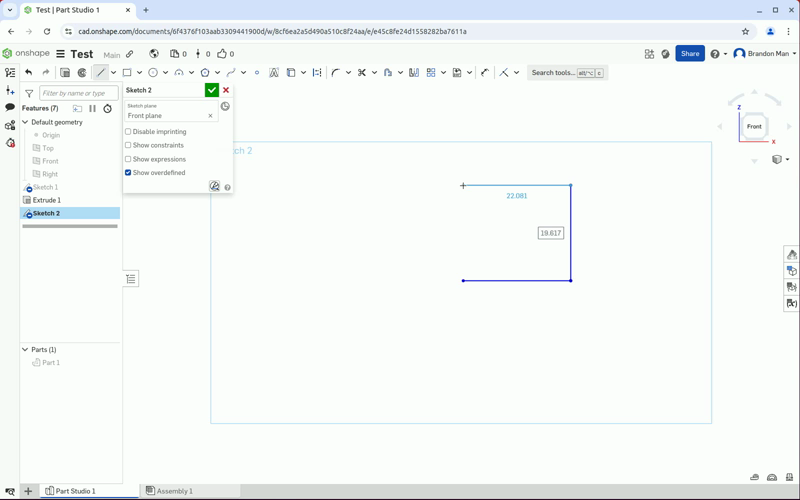
click(463, 185)
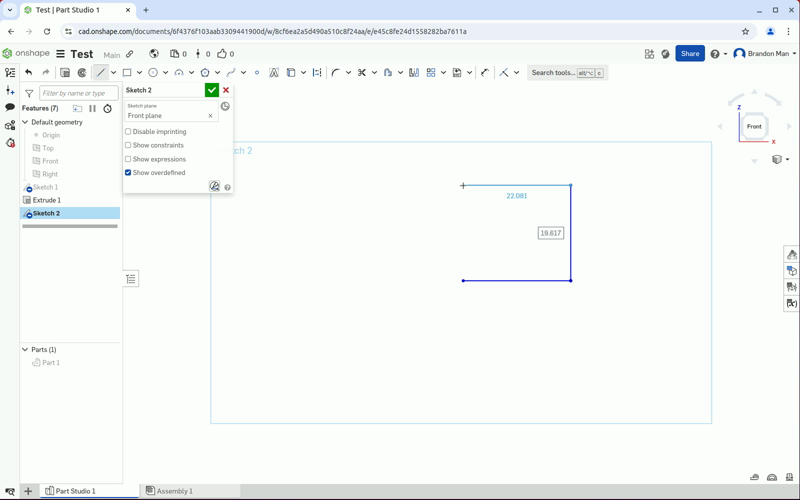
key_up(shift)
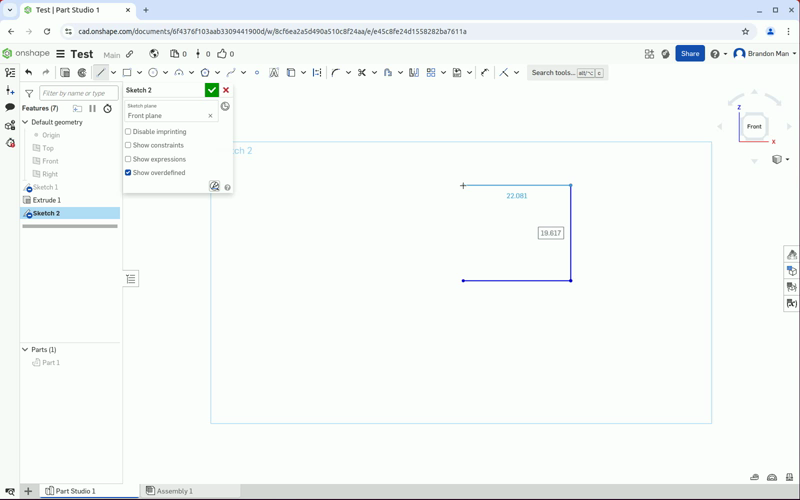
key_down(shift)
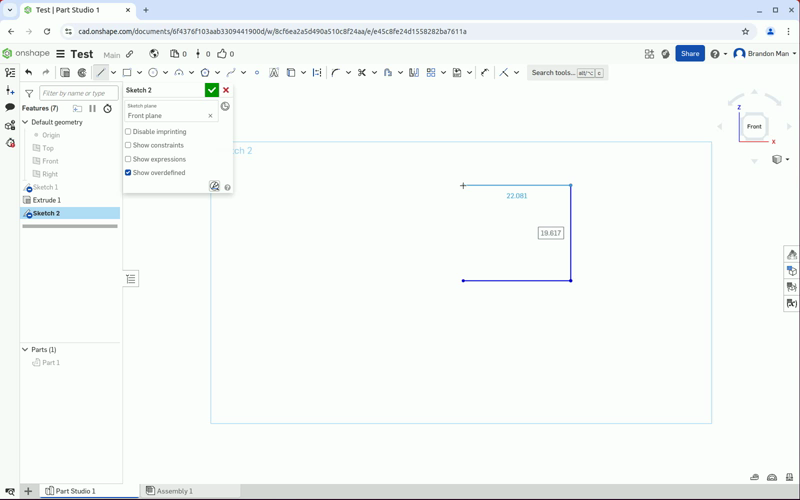
mouse_move(463, 280)
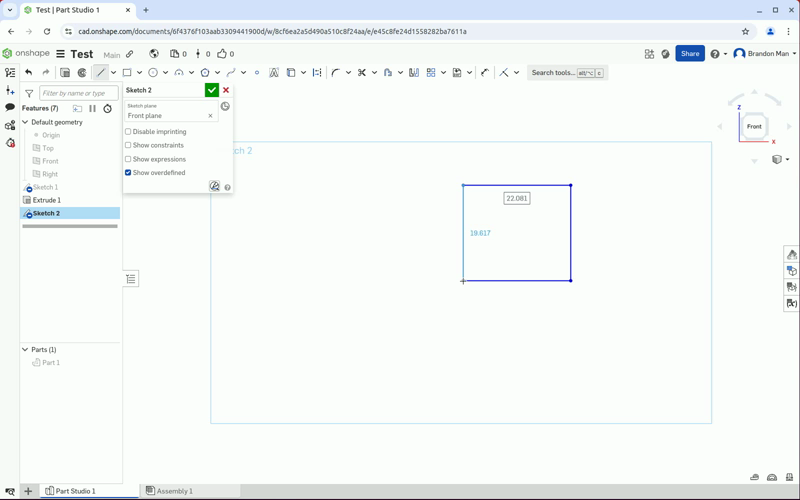
key_up(shift)
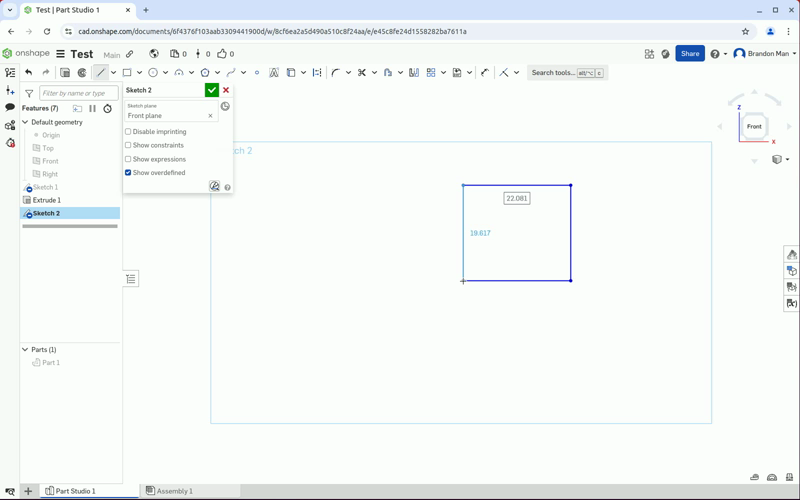
click(463, 280)
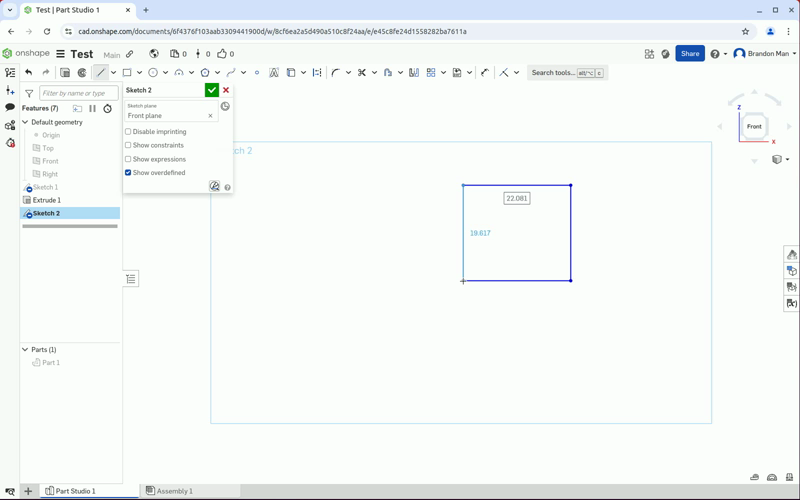
key(esc)
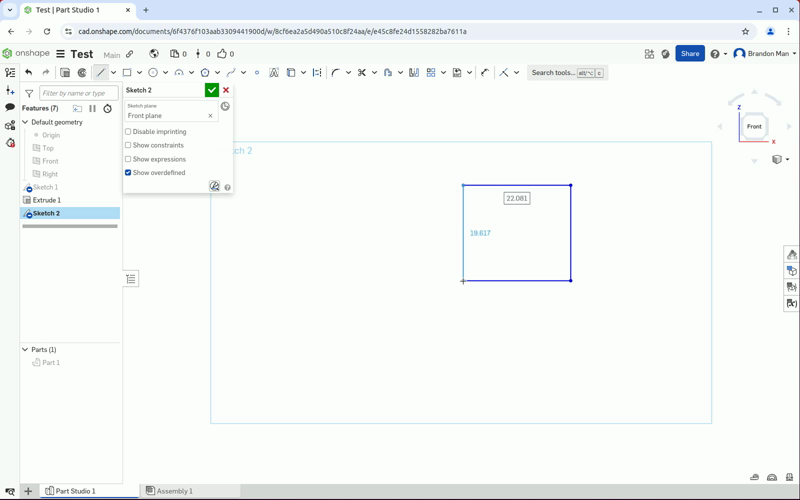
mouse_move(562, 264)
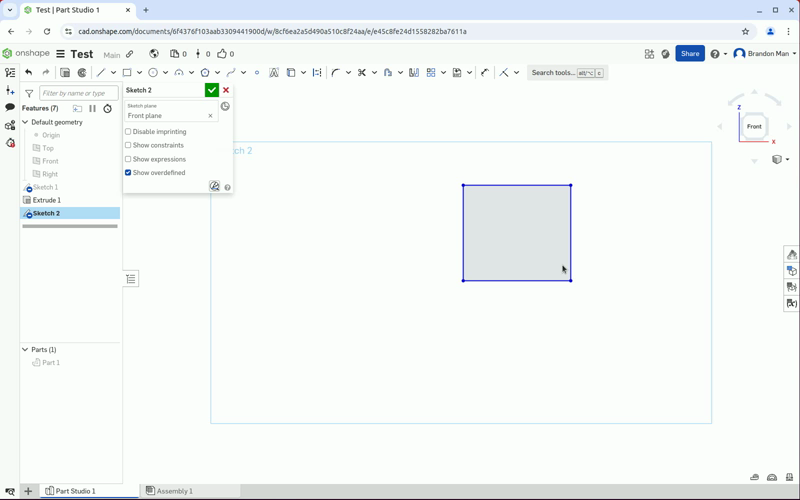
click(562, 264)
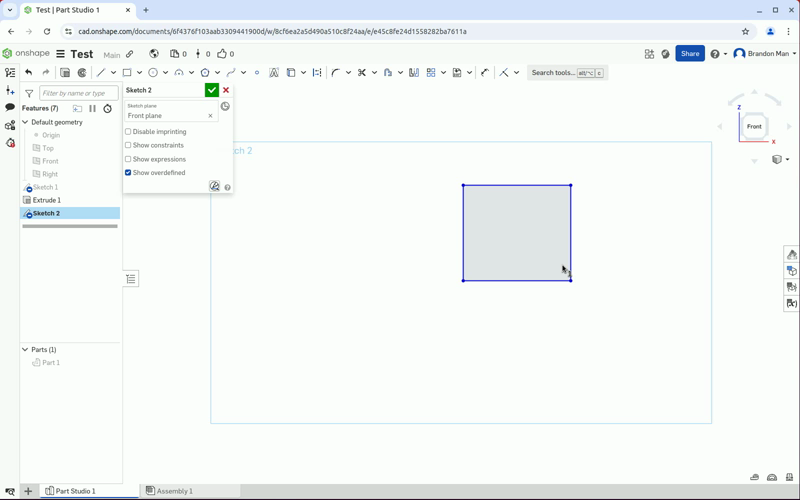
mouse_move(73, 352)
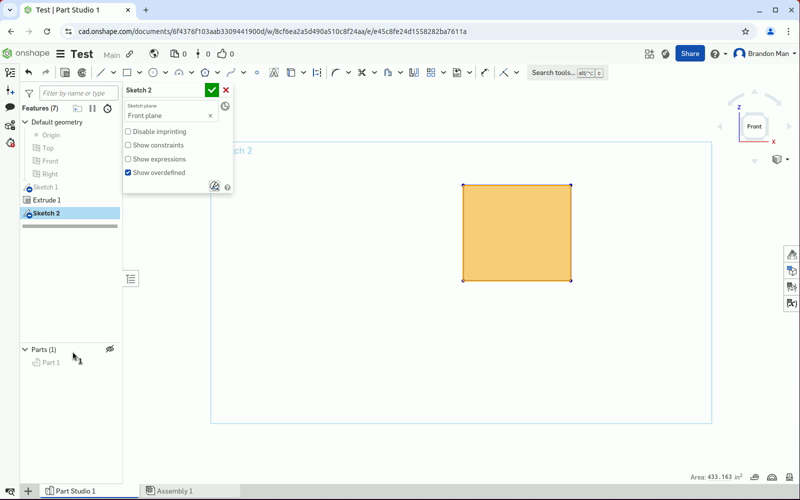
key(shift+y)
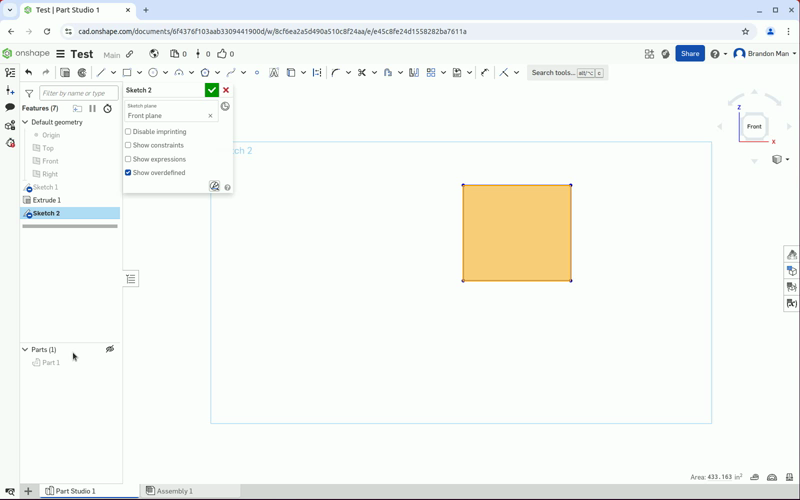
key(shift+e)
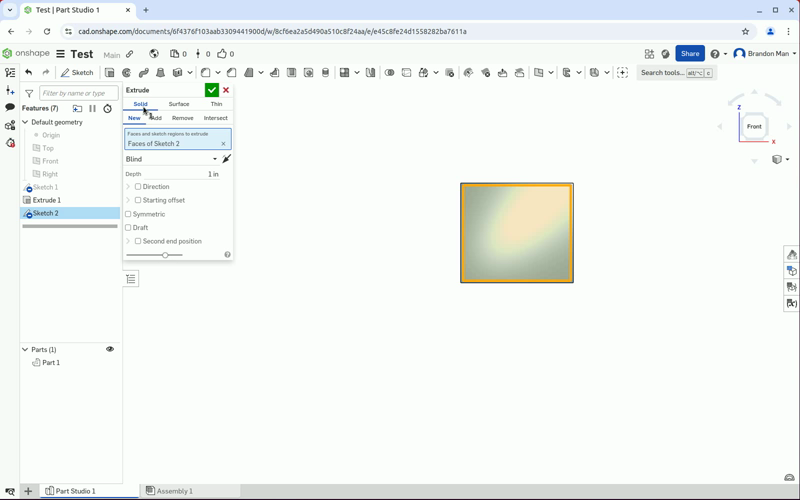
mouse_move(143, 106)
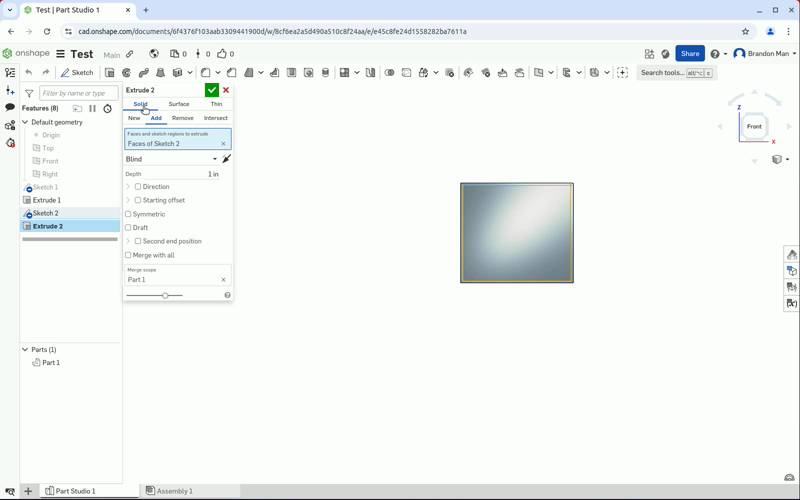
click(143, 106)
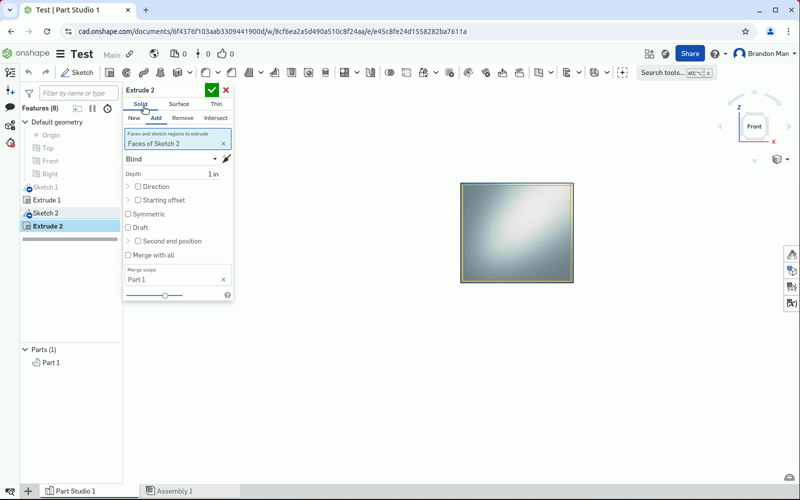
mouse_move(186, 120)
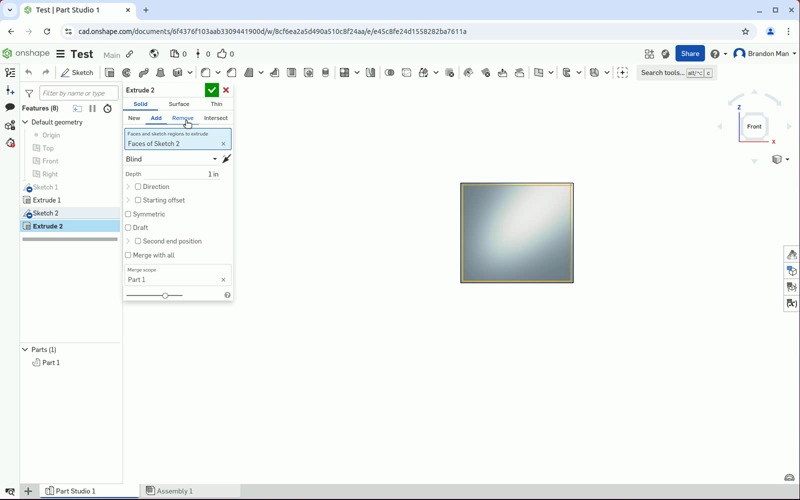
click(186, 120)
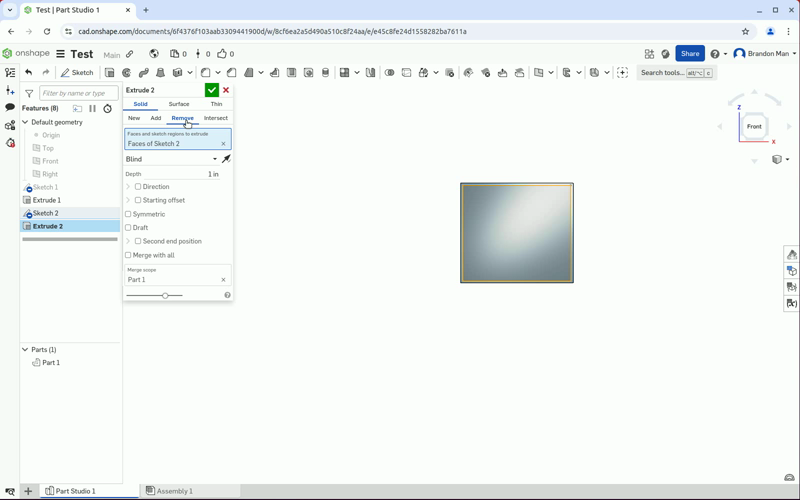
key(tab, 4)
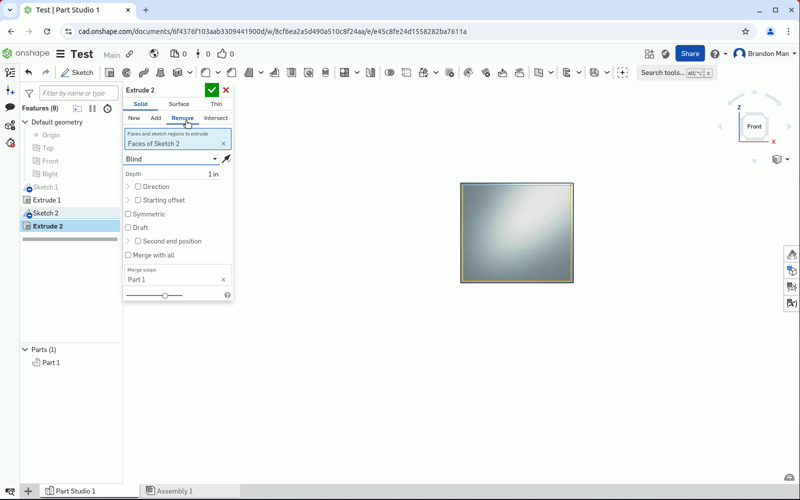
text(0.722)
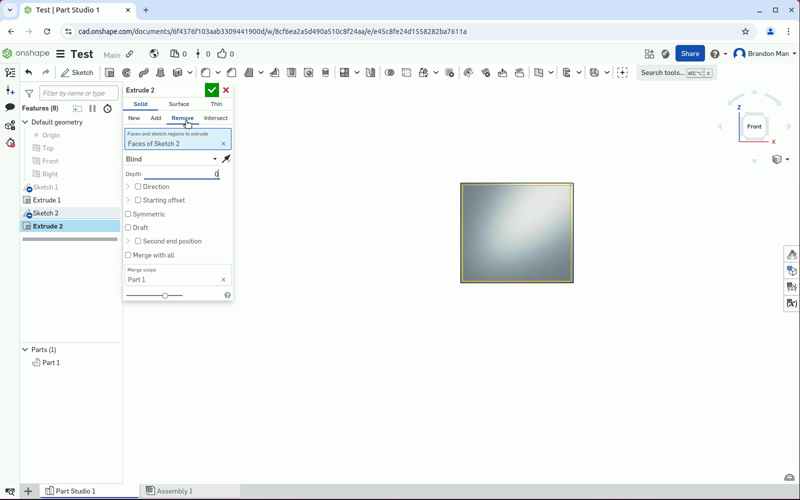
key(tab, 6)
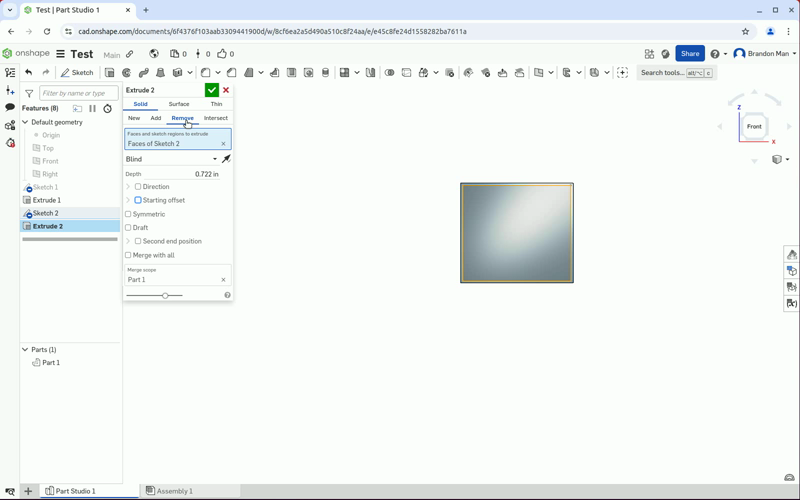
key(space)
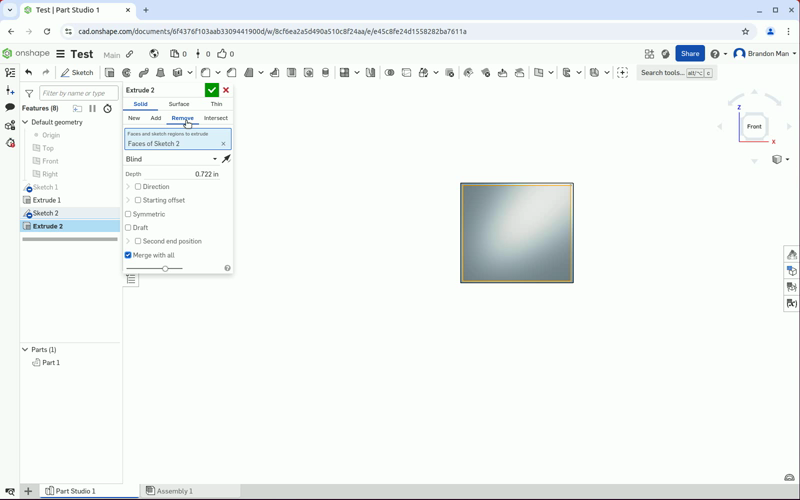
key(enter)
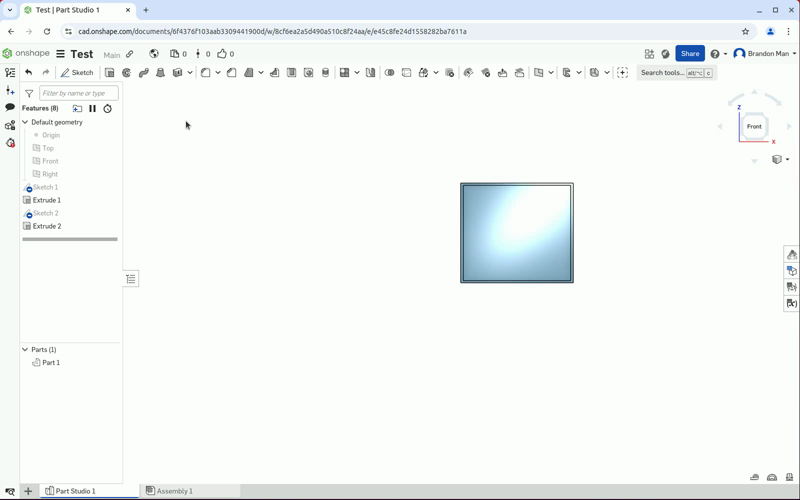
key(shift+h)
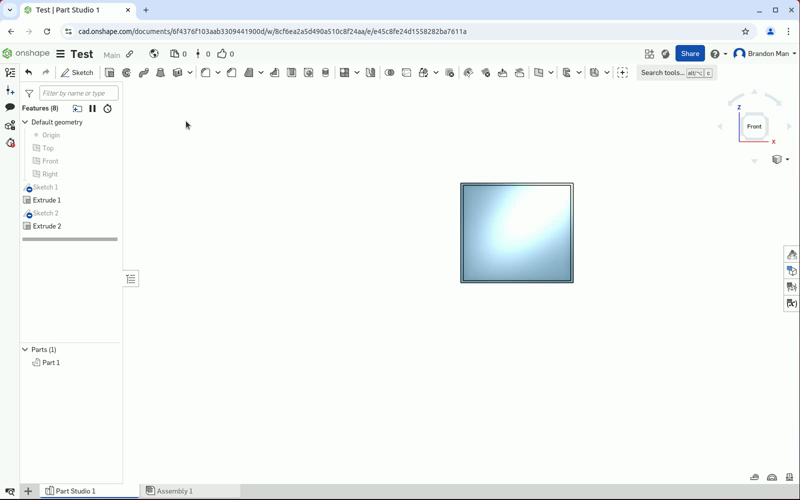
key(shift+h)
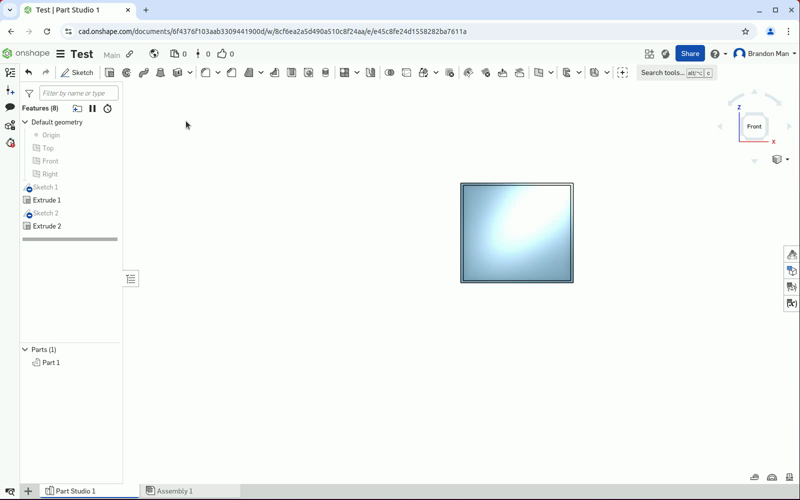
key(shift+7)
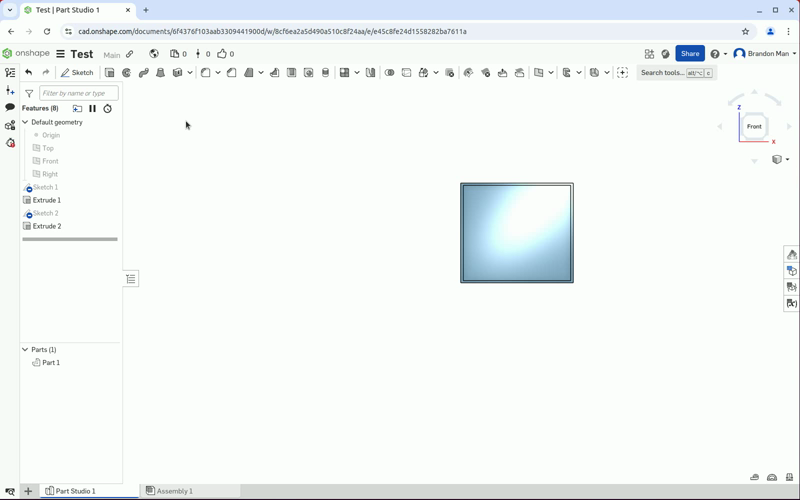
key(left, 2)
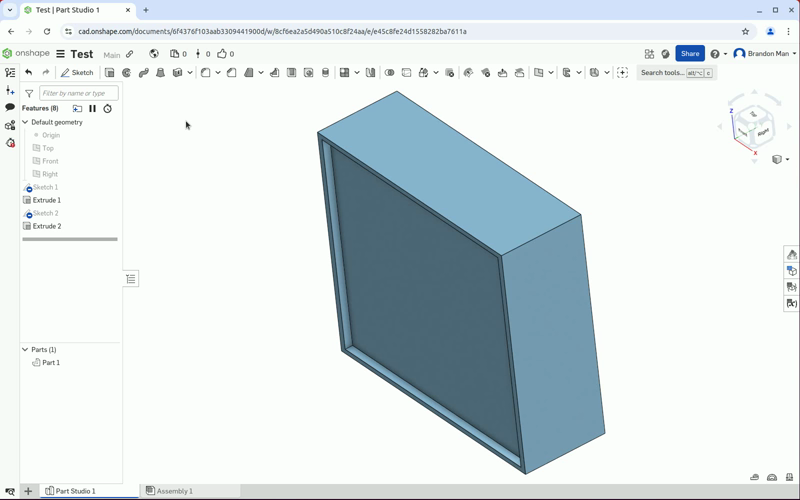
key(down, 2)
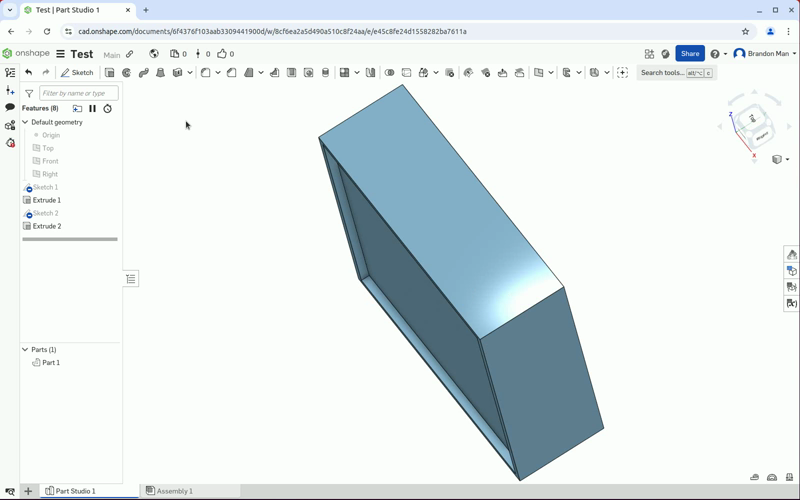
key(up, 2)
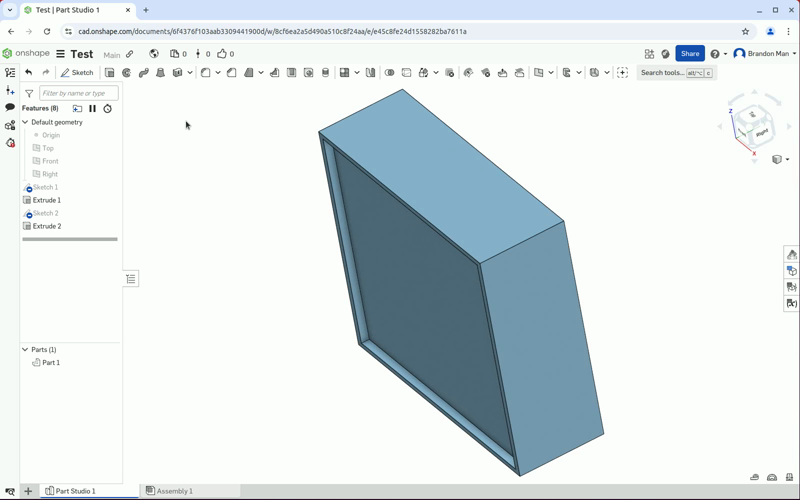
key(right, 2)
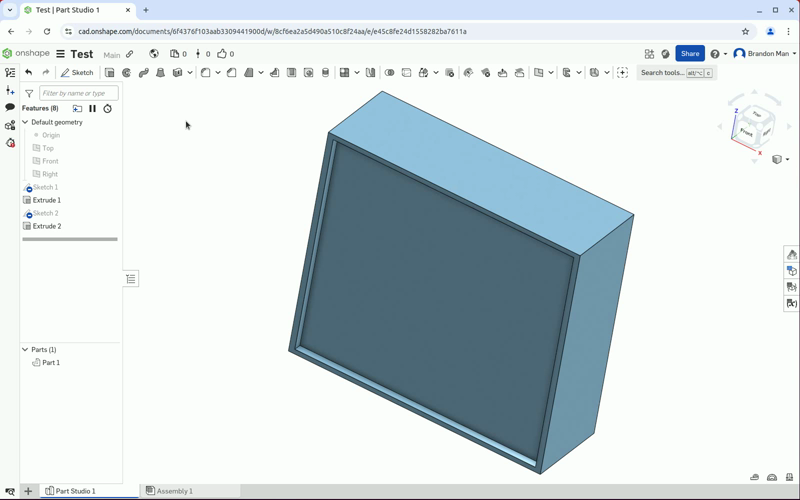
mouse_move(73, 189)
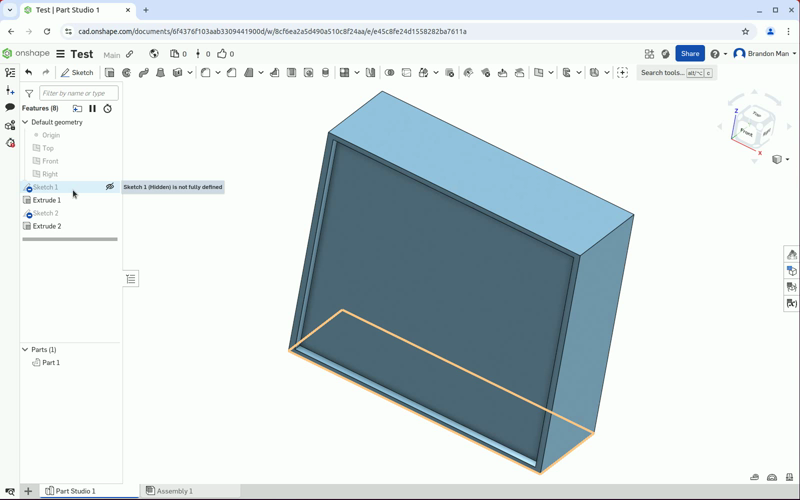
click(73, 189)